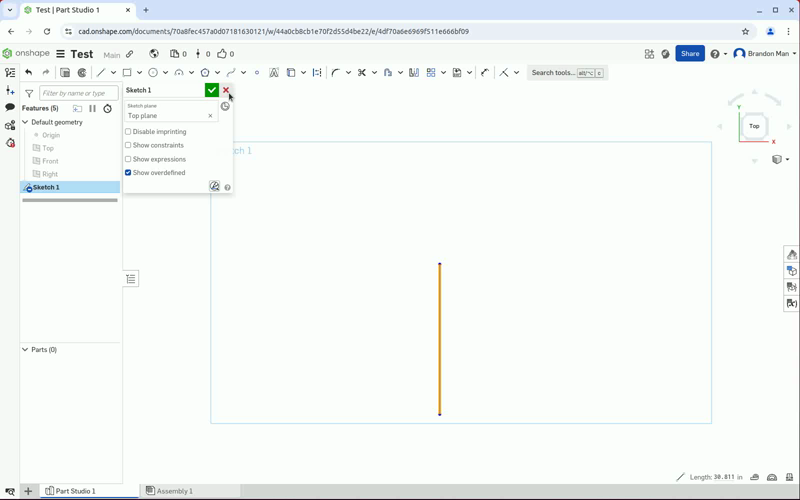
key(shift+h)
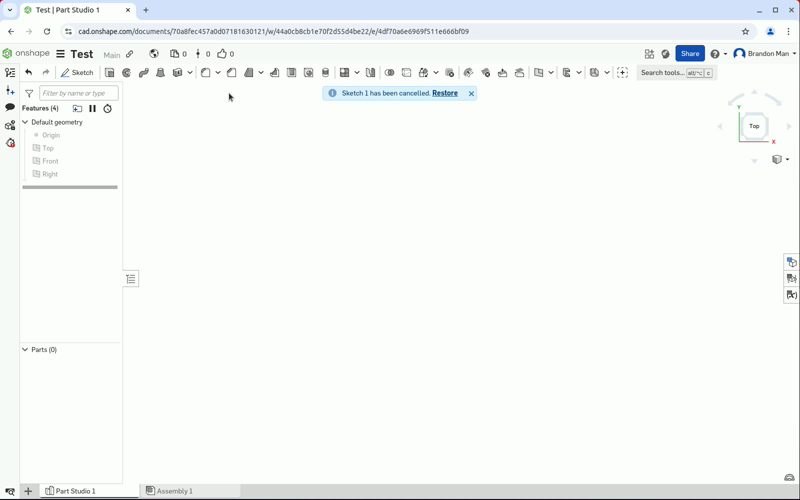
mouse_move(73, 352)
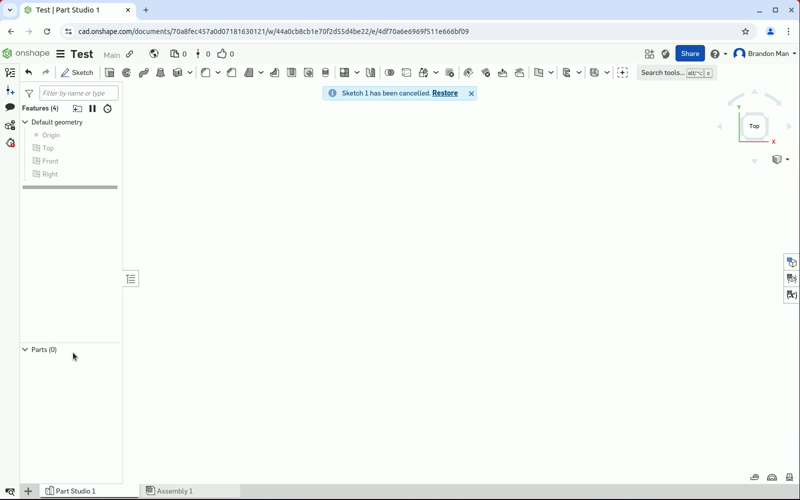
key(y)
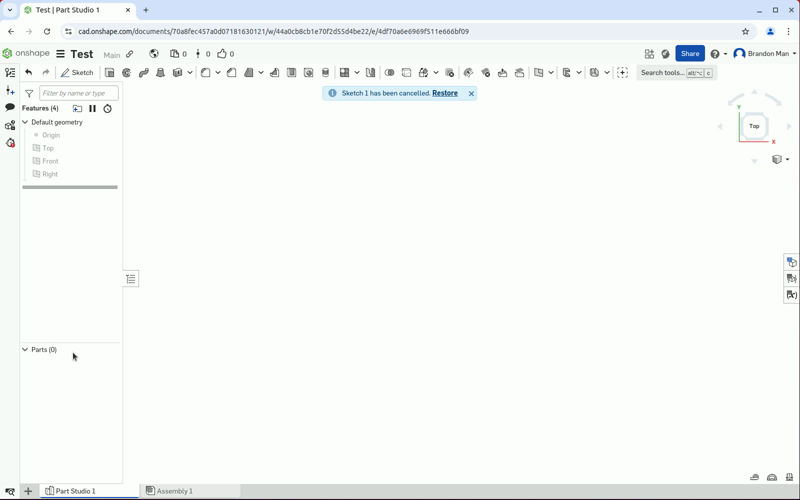
key(shift+p)
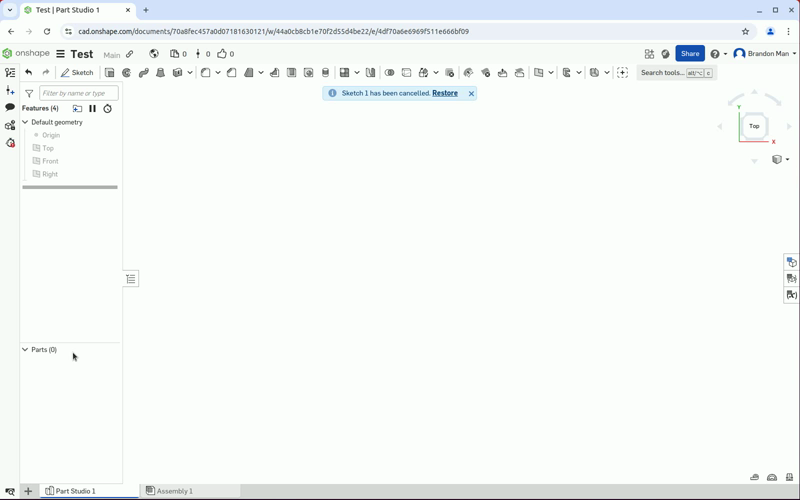
key(space)
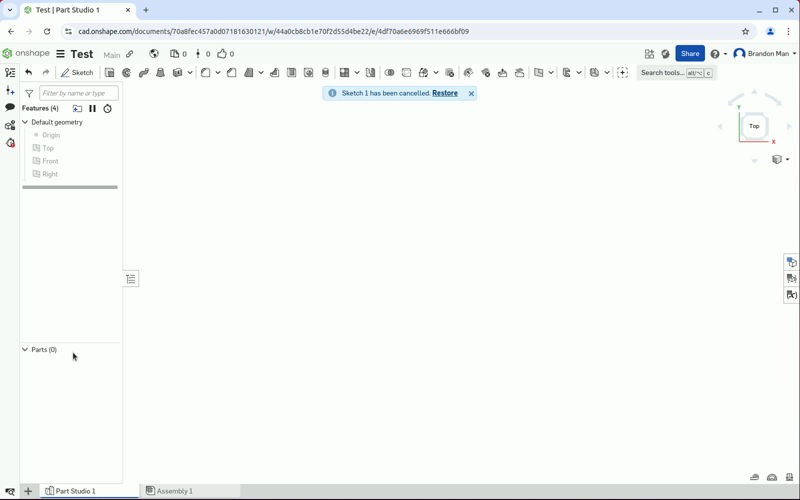
key_down(shift)
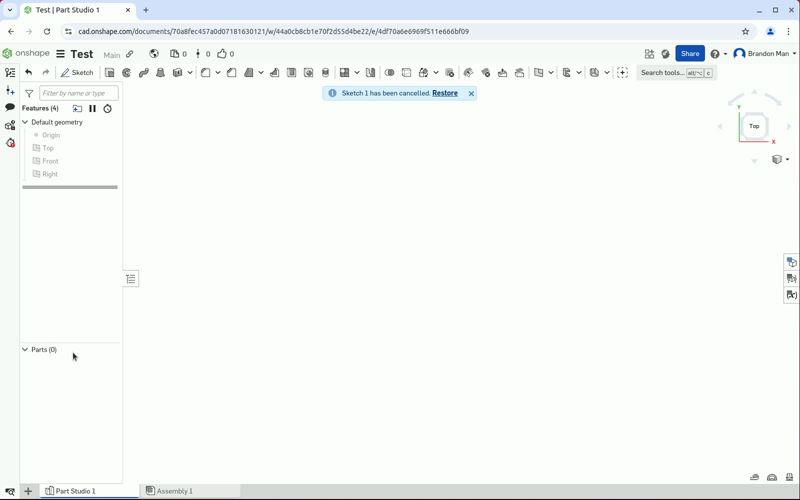
key(up)
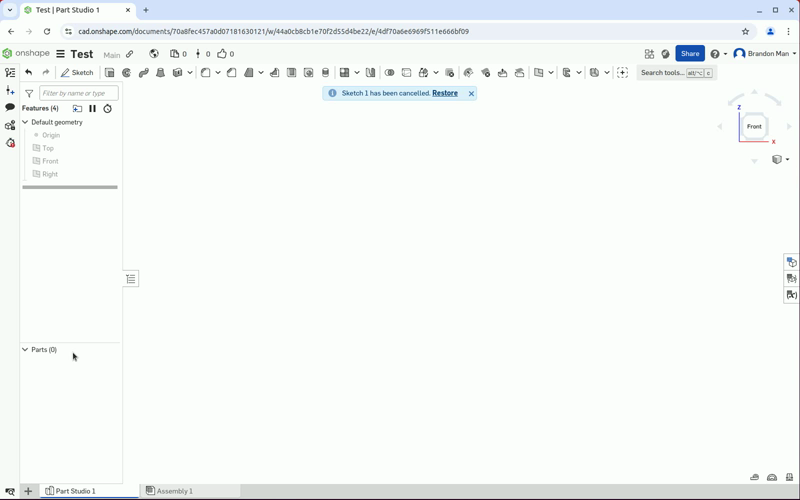
key_up(shift)
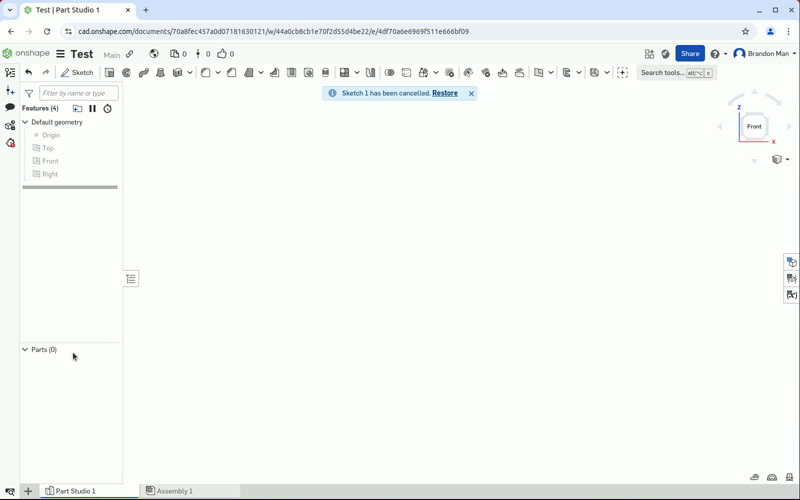
mouse_move(73, 352)
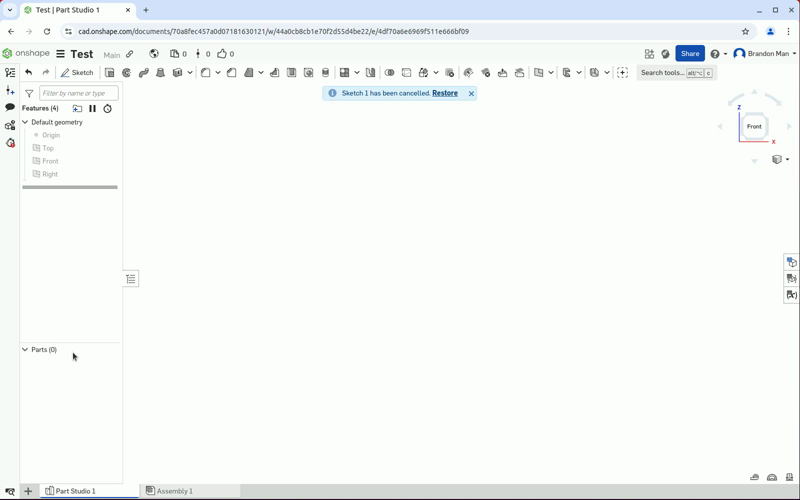
key(shift+y)
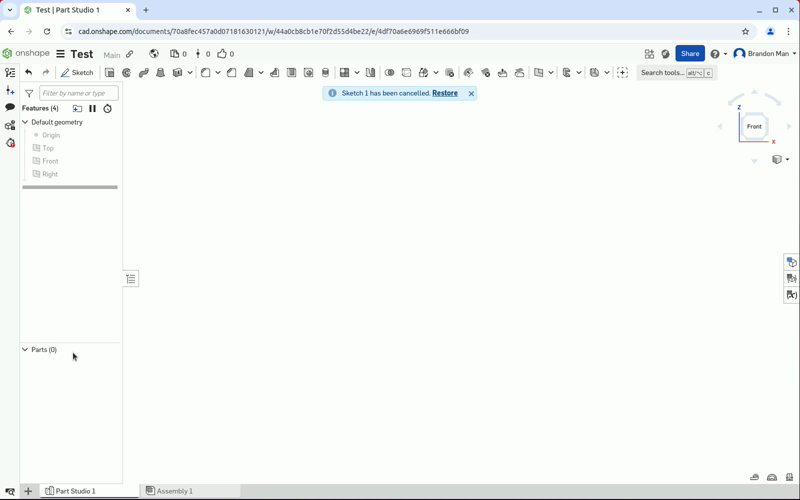
key(shift+s)
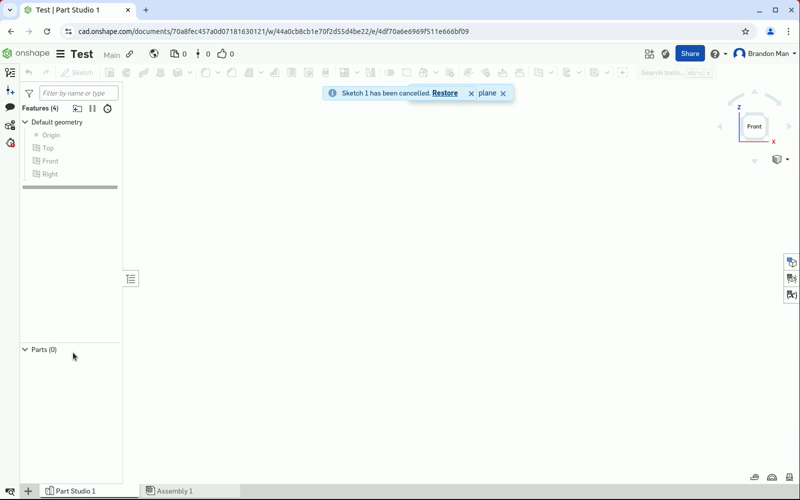
mouse_move(73, 163)
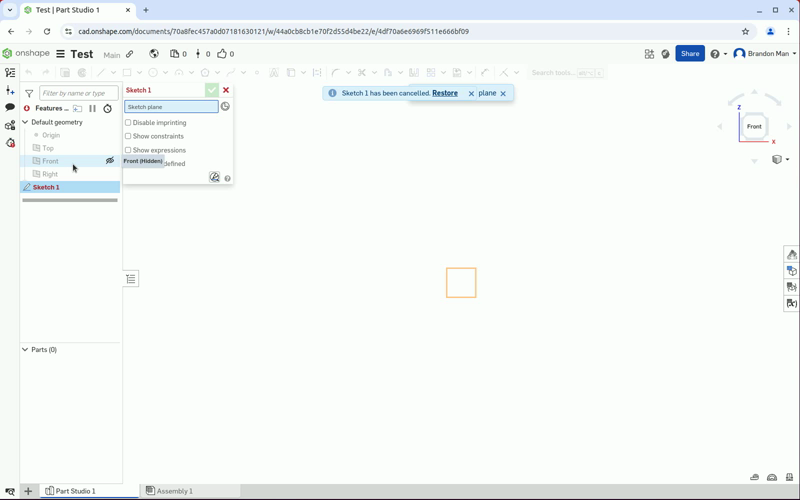
click(73, 163)
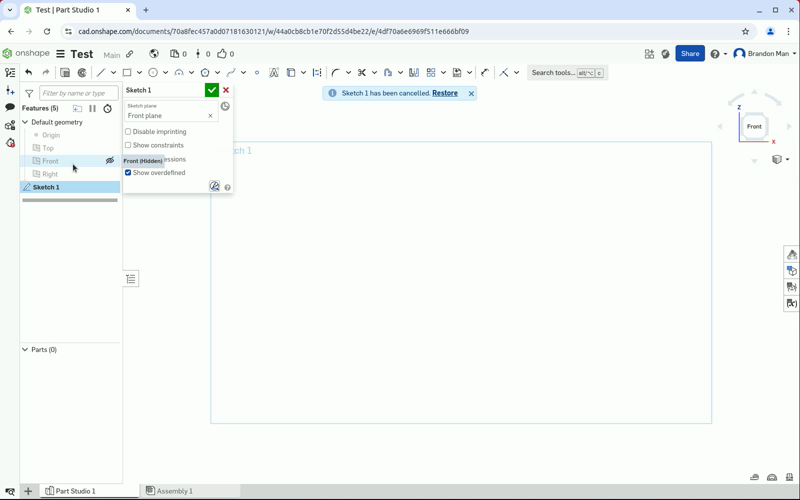
mouse_move(73, 352)
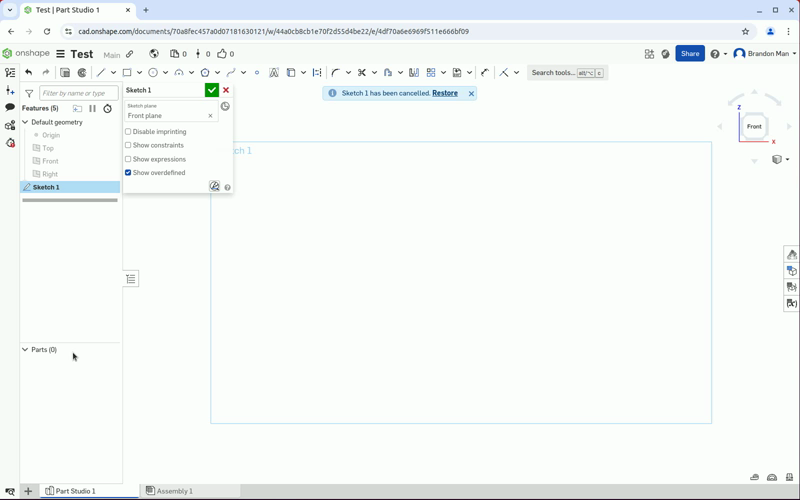
key(y)
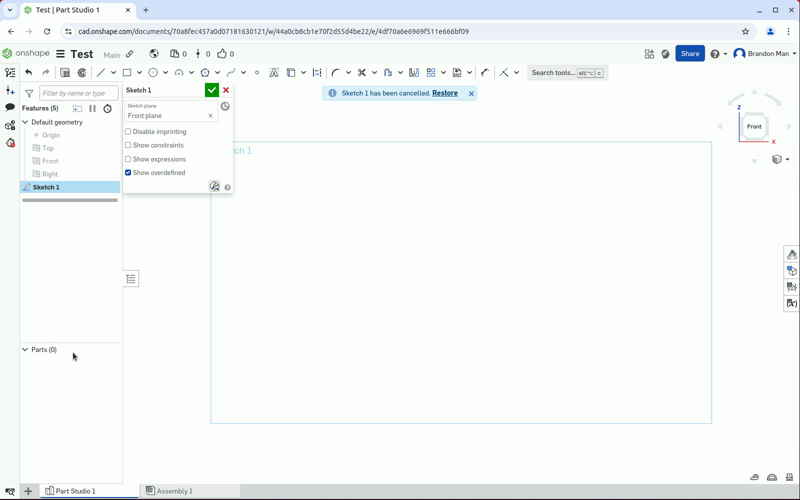
key(c)
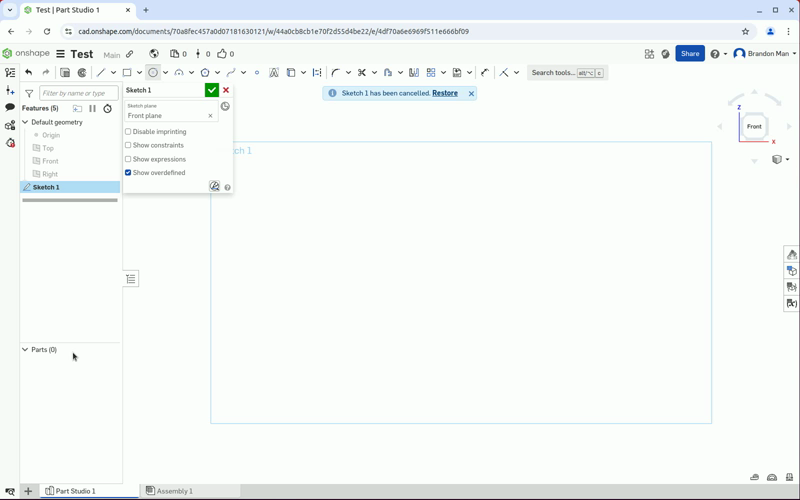
key_down(shift)
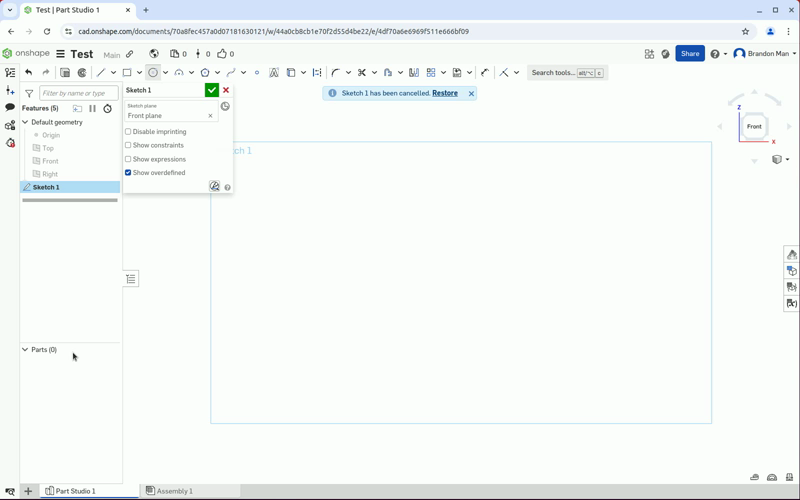
mouse_move(461, 282)
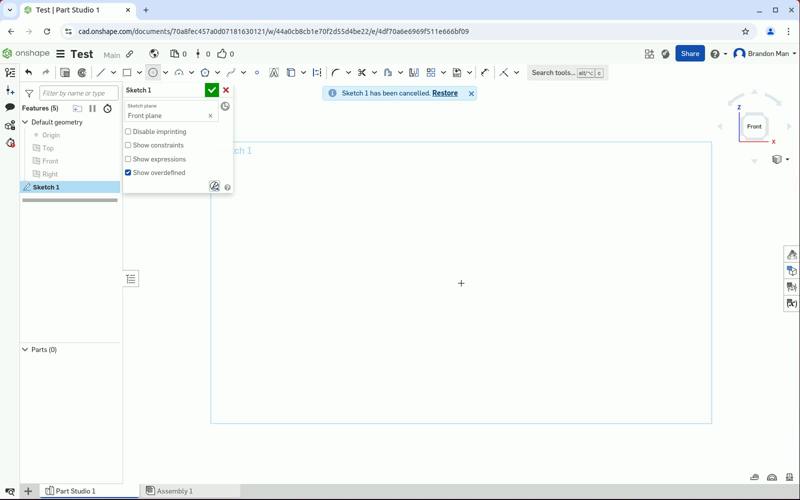
click(461, 282)
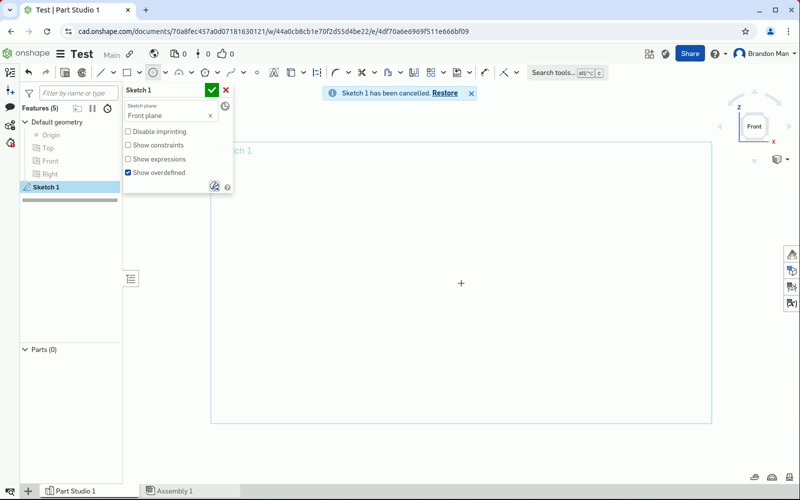
key_up(shift)
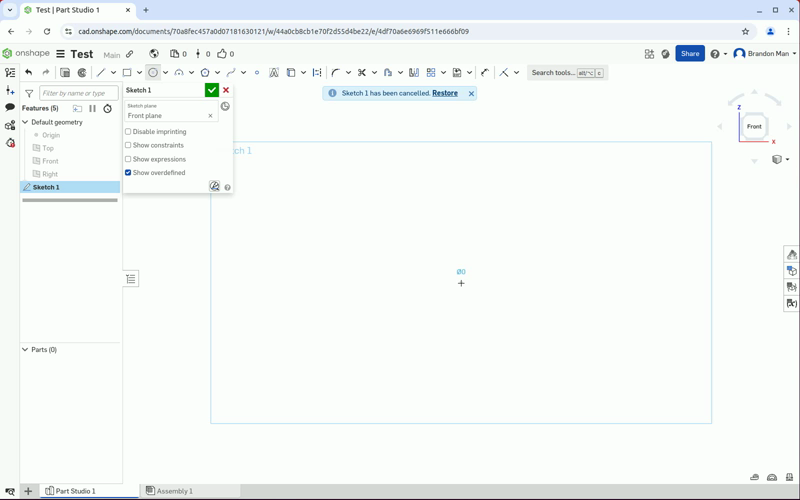
mouse_move(574, 282)
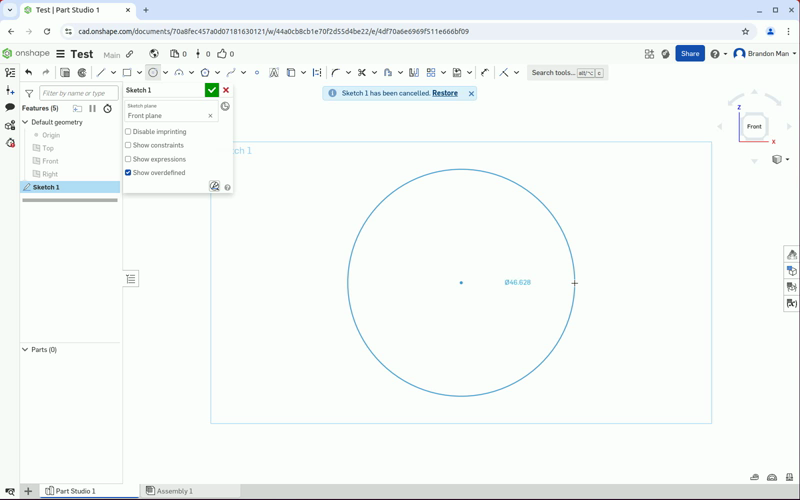
click(574, 282)
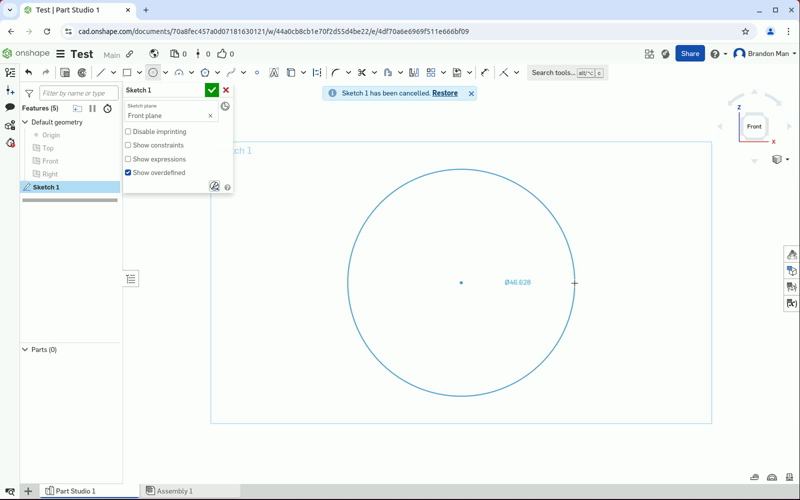
key(esc)
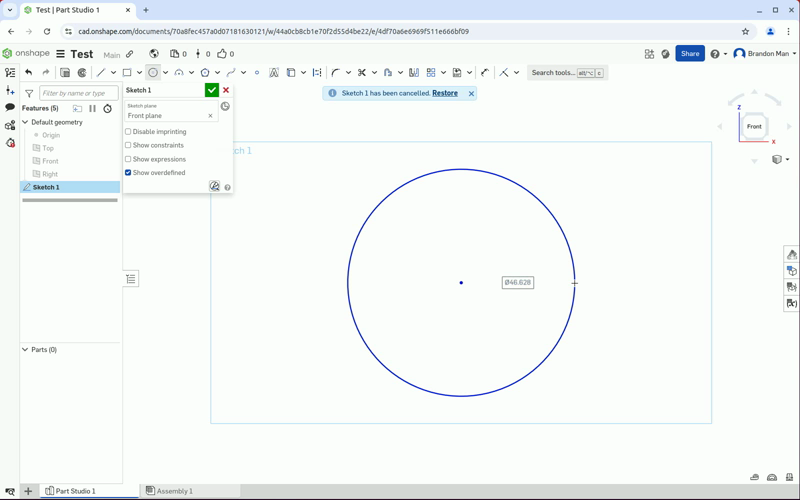
key(c)
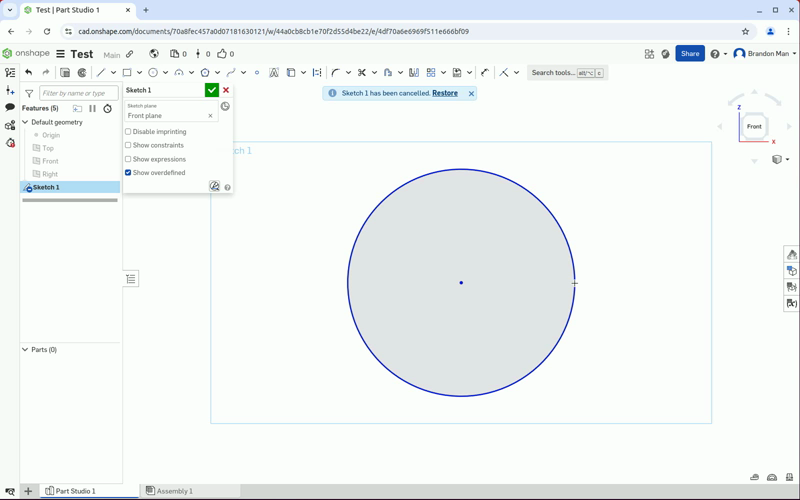
key_down(shift)
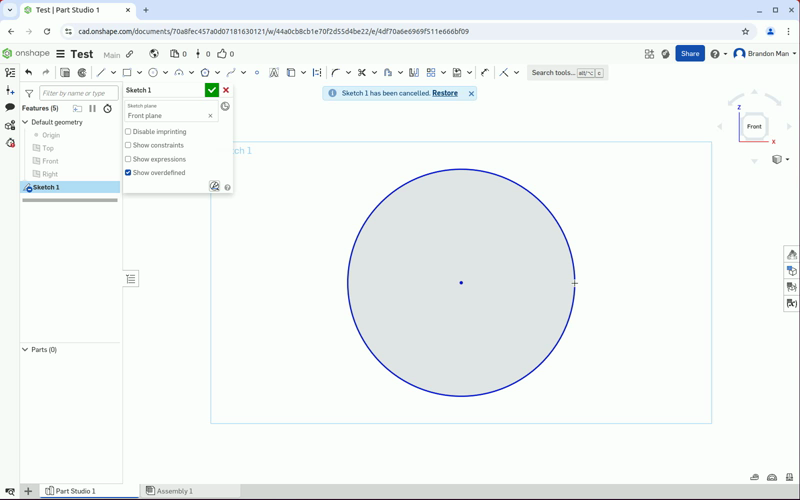
mouse_move(461, 282)
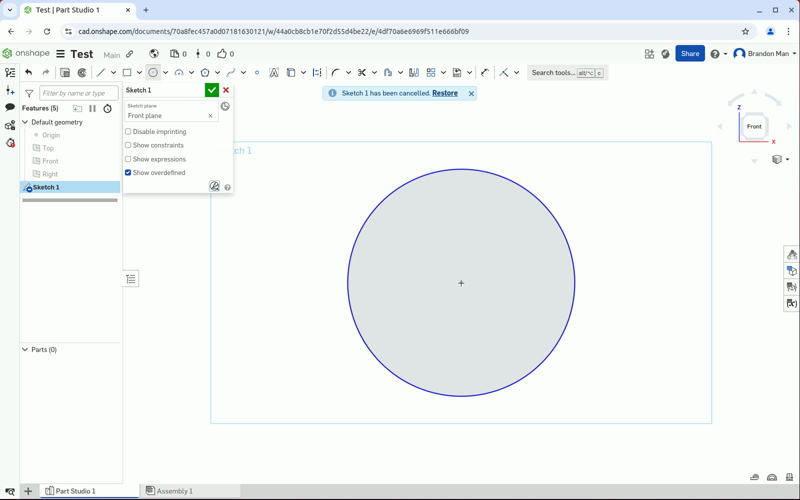
click(461, 282)
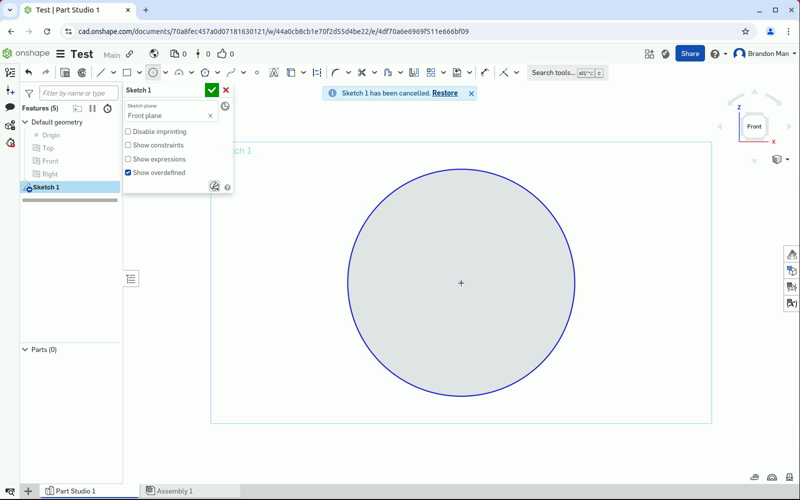
key_up(shift)
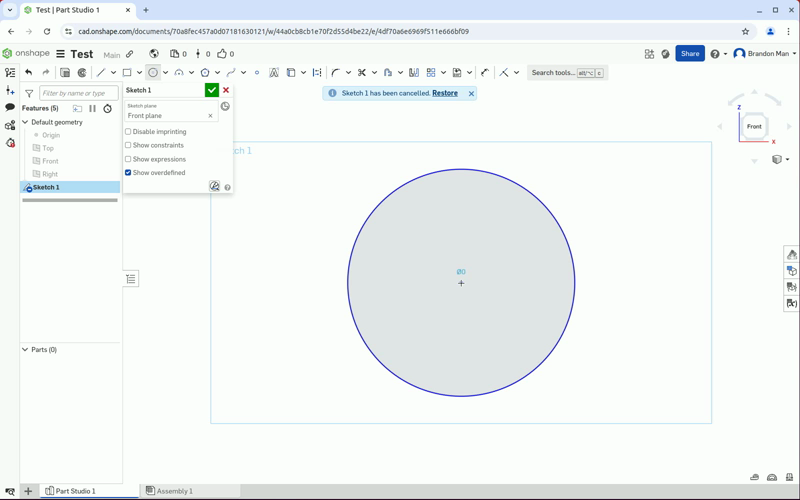
mouse_move(558, 282)
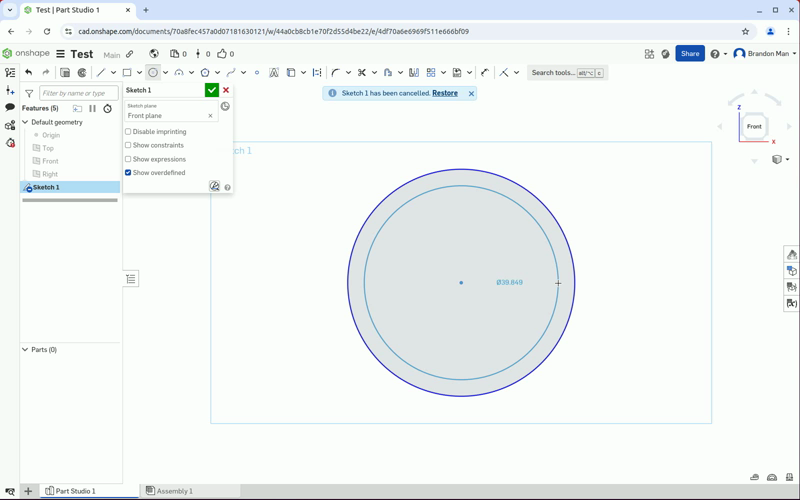
click(558, 282)
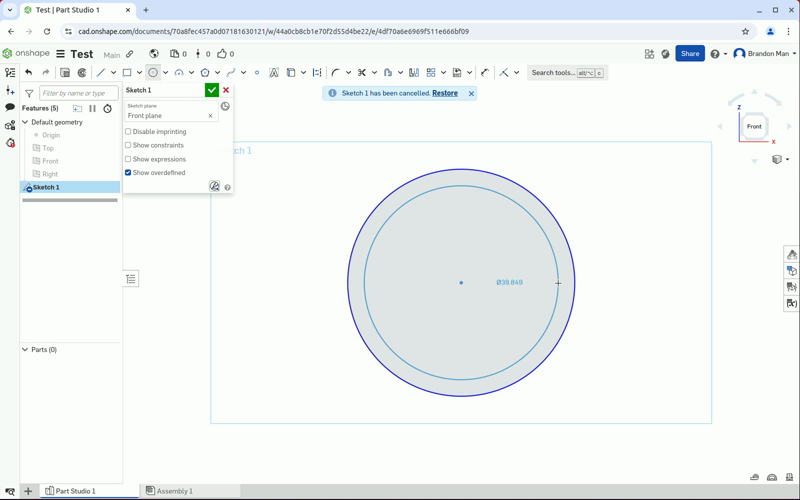
key(esc)
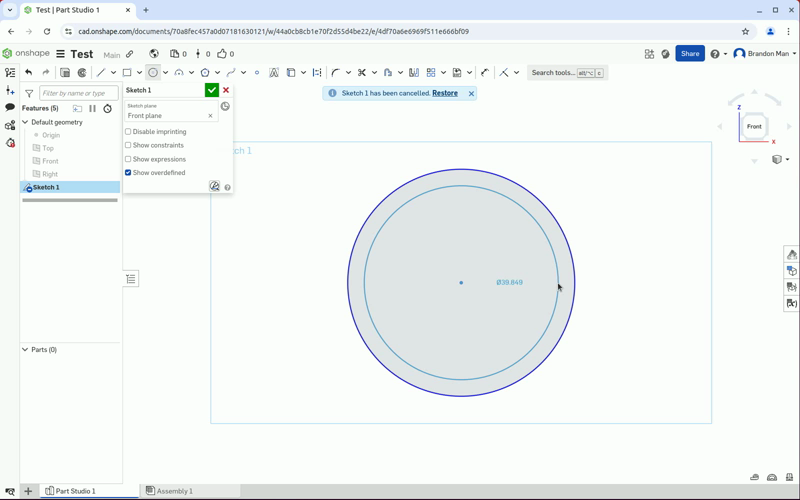
mouse_move(507, 189)
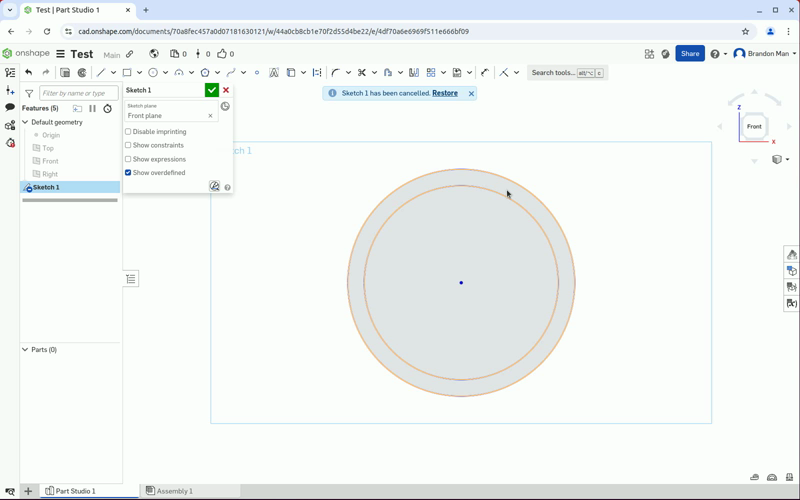
click(507, 189)
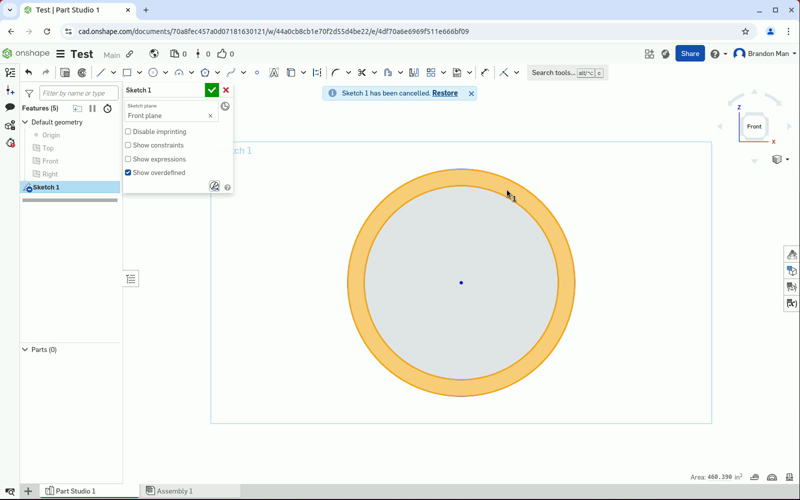
mouse_move(73, 352)
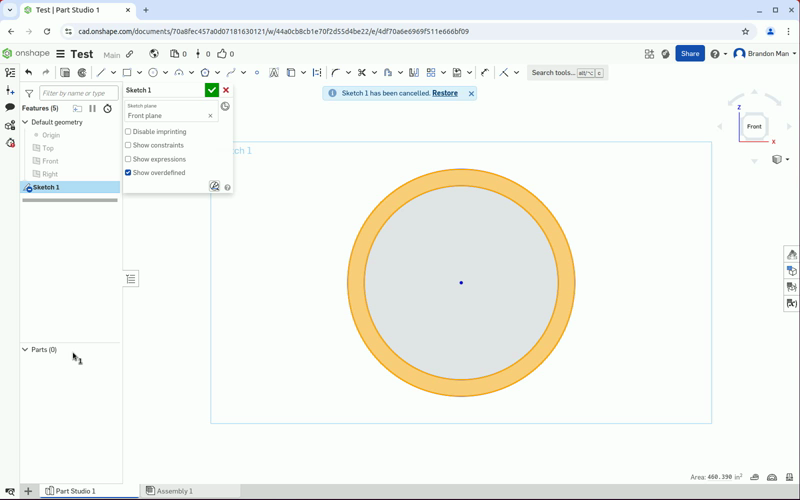
key(shift+y)
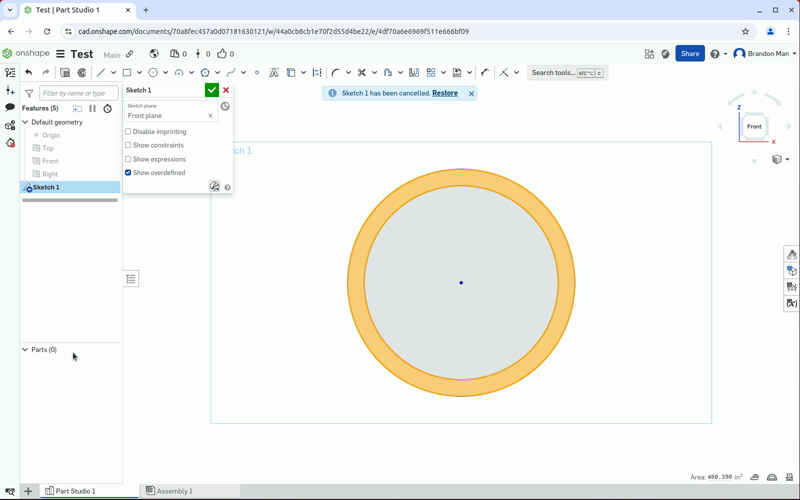
key(shift+e)
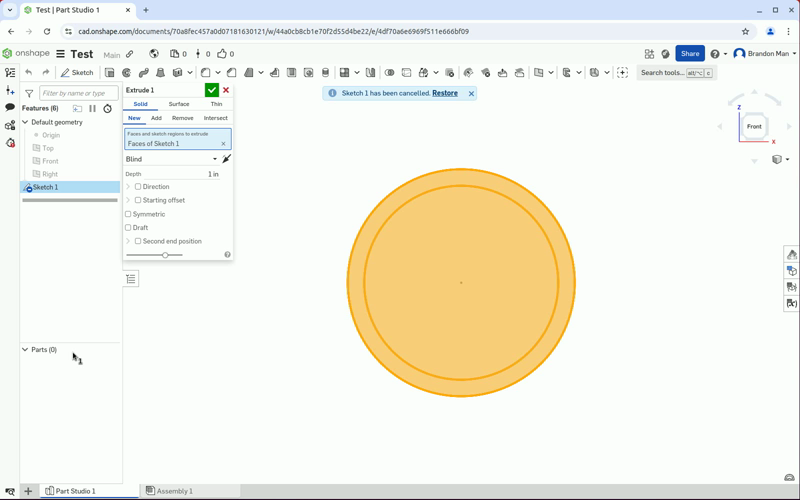
mouse_move(143, 106)
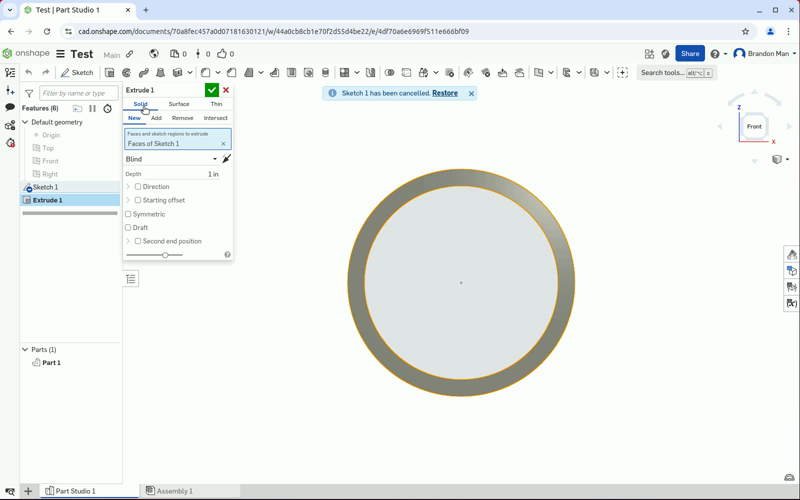
click(143, 106)
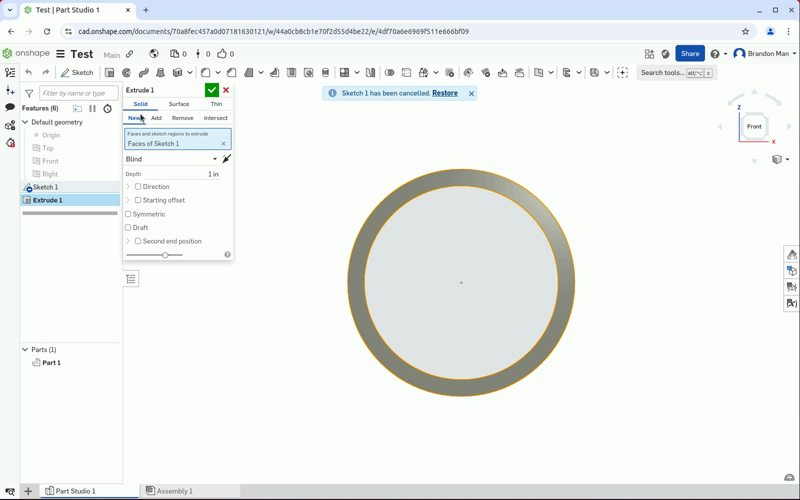
mouse_move(137, 120)
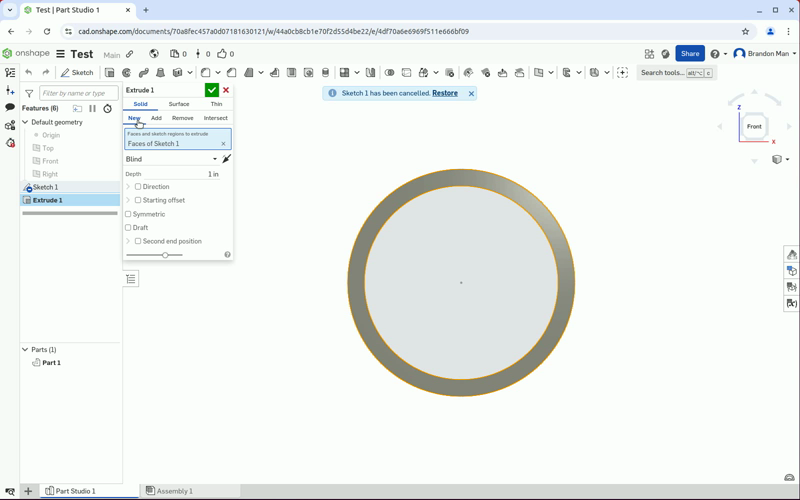
click(137, 120)
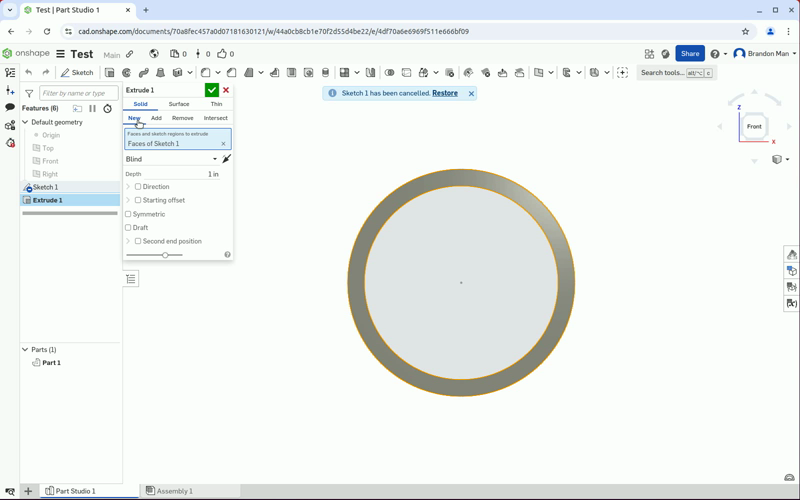
key(tab, 4)
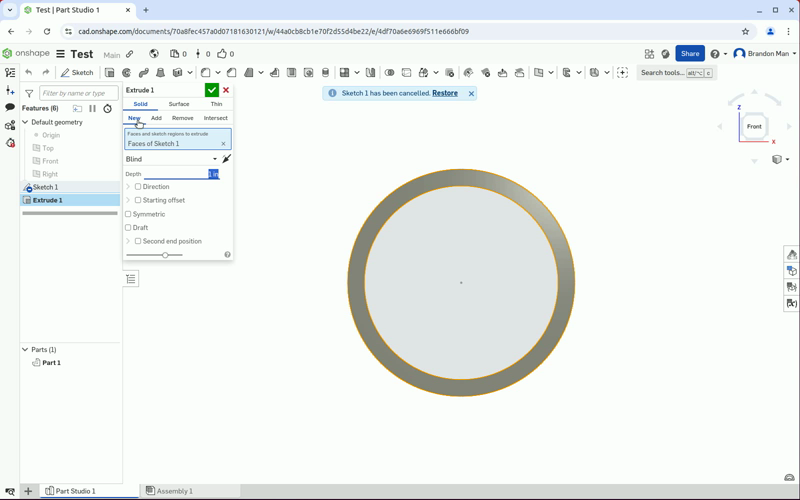
text(6.258)
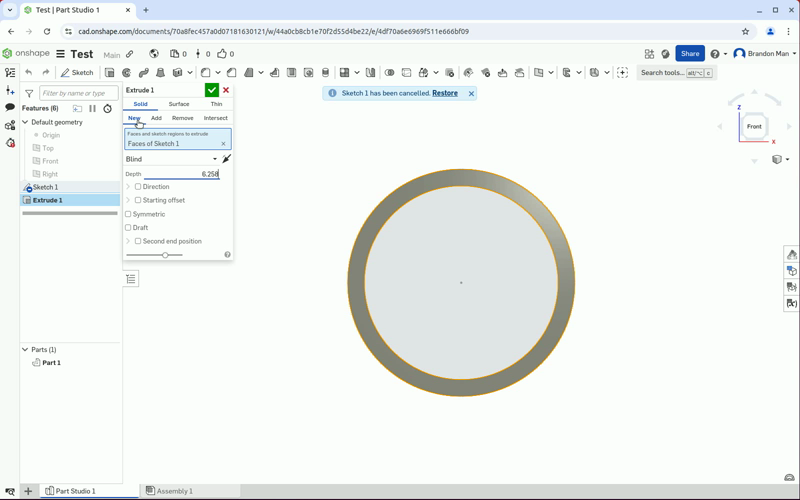
key(tab, 3)
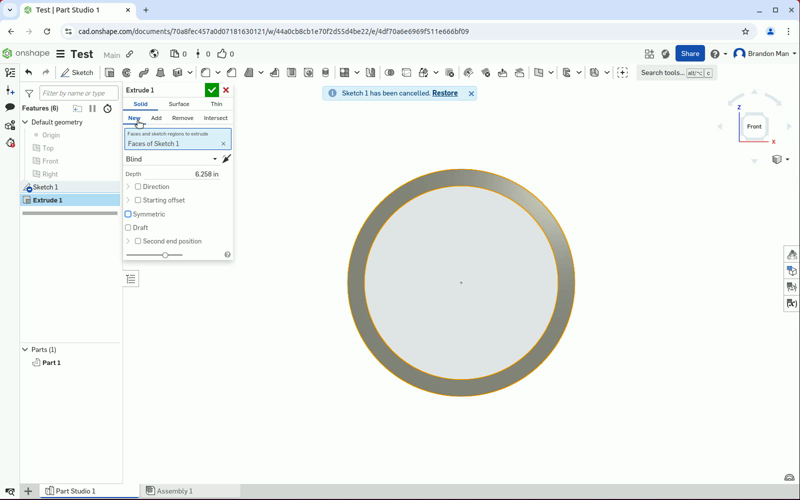
key(space)
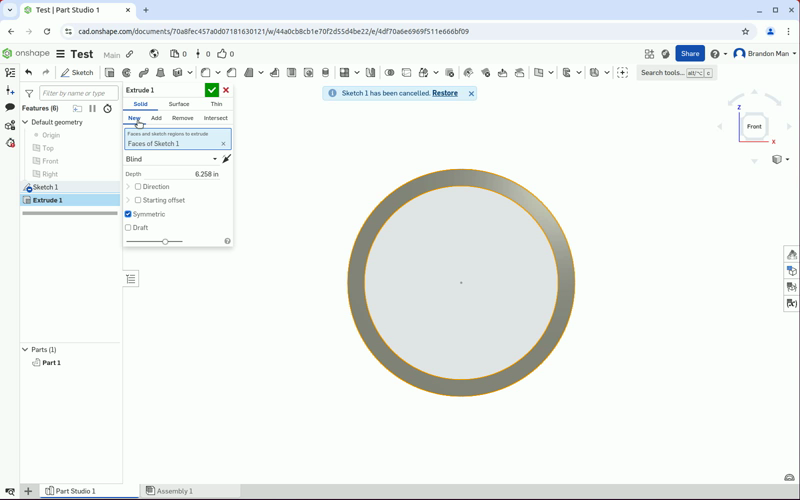
key(enter)
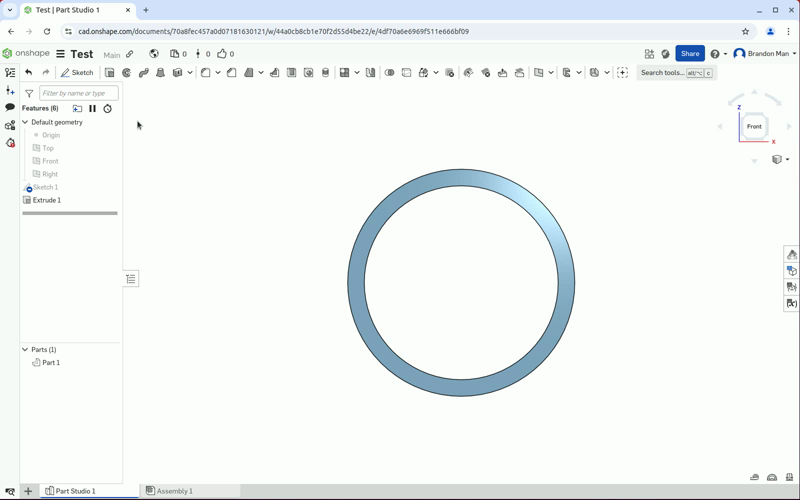
key(shift+h)
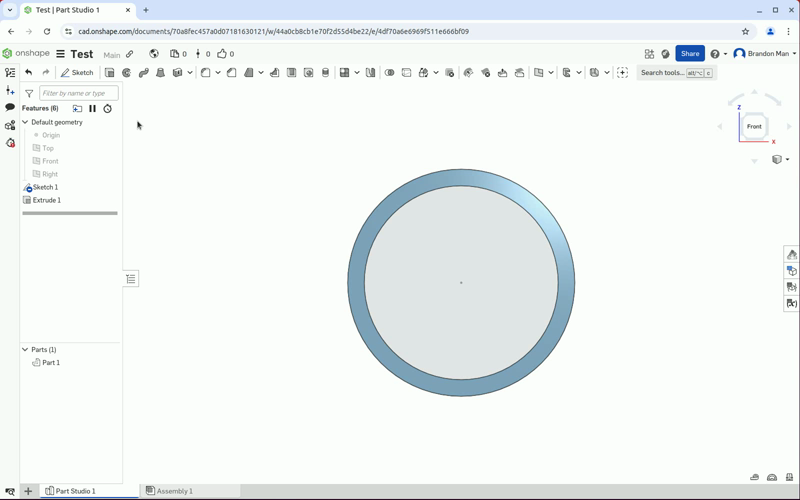
key(shift+h)
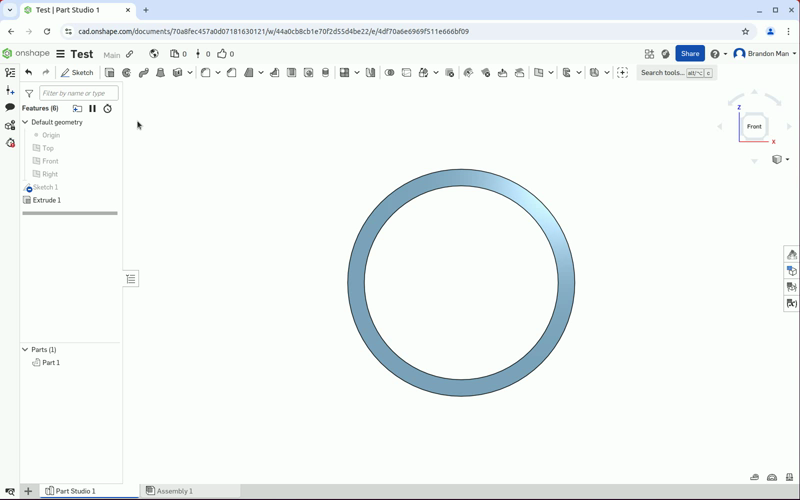
mouse_move(73, 189)
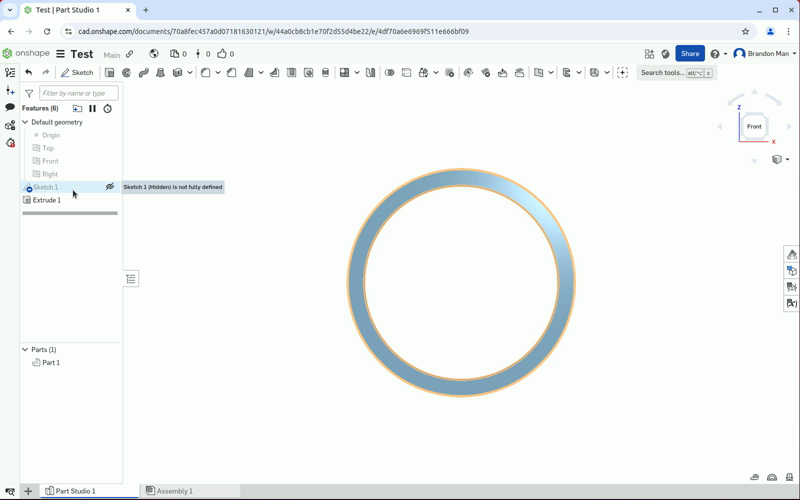
click(73, 189)
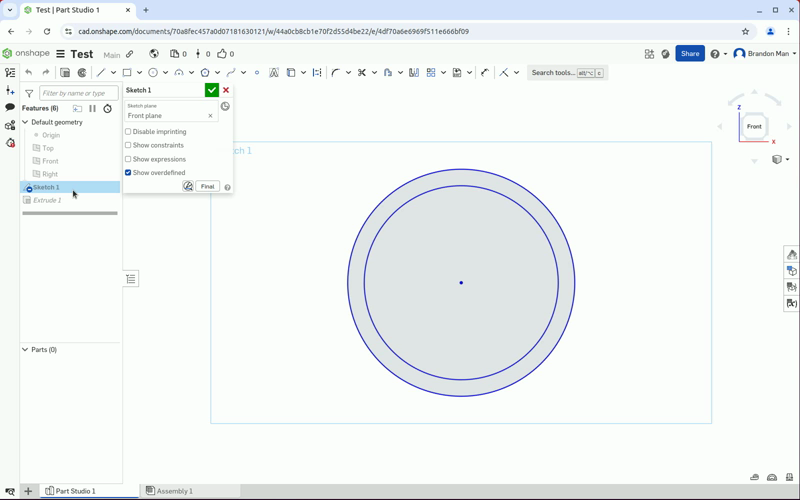
mouse_move(229, 92)
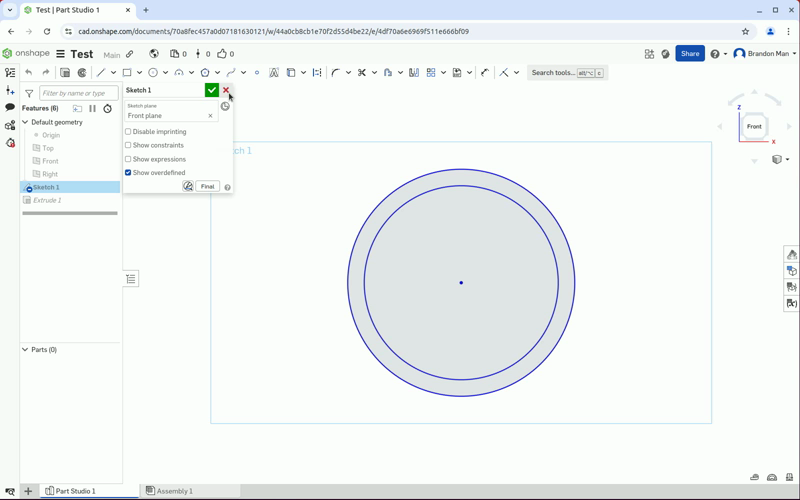
click(229, 92)
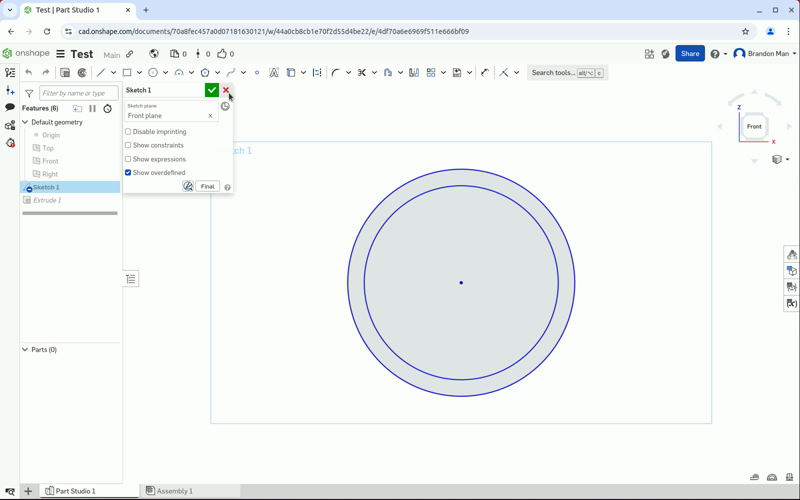
key(shift+s)
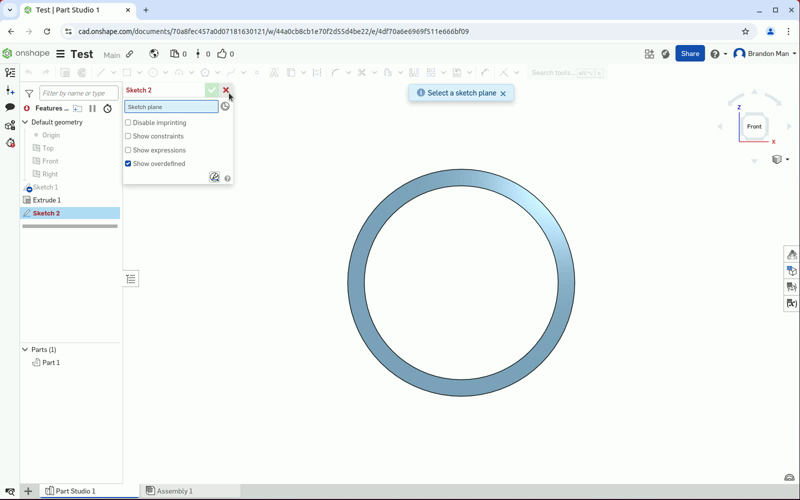
mouse_move(73, 163)
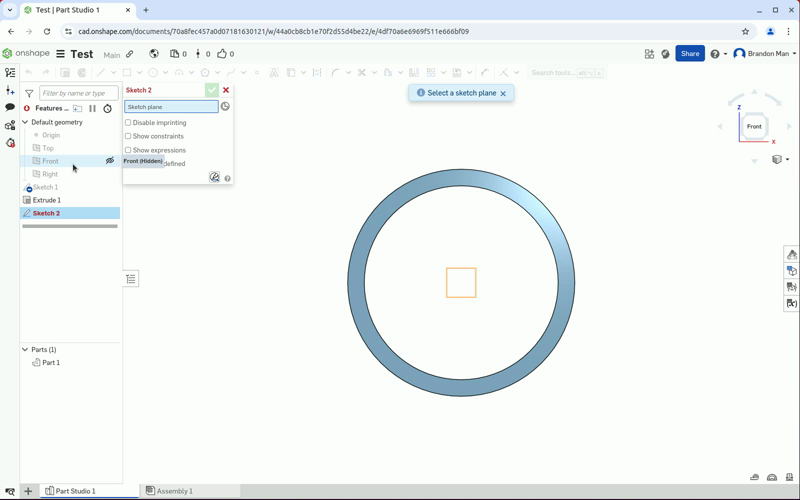
click(73, 163)
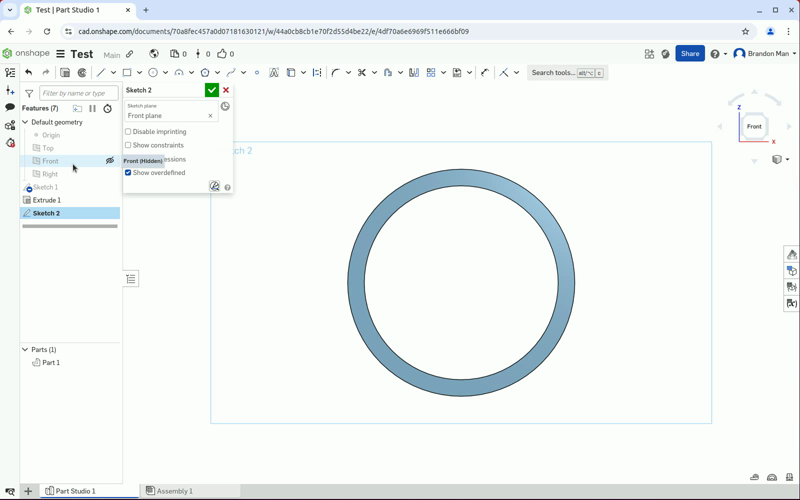
mouse_move(73, 352)
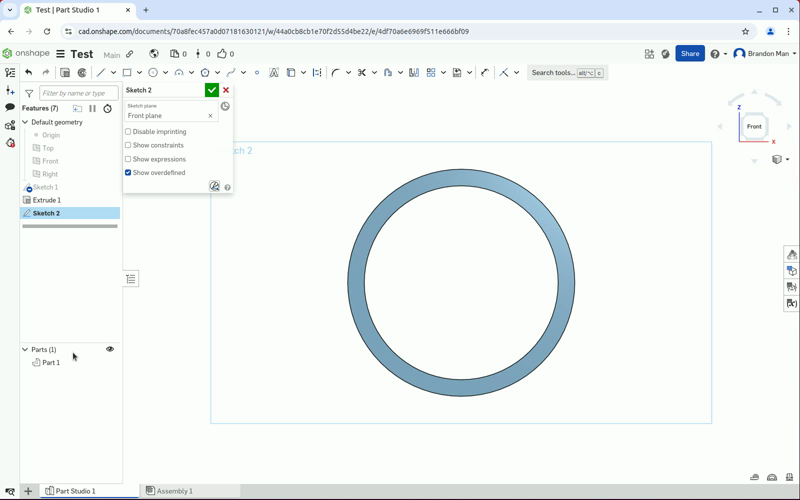
key(y)
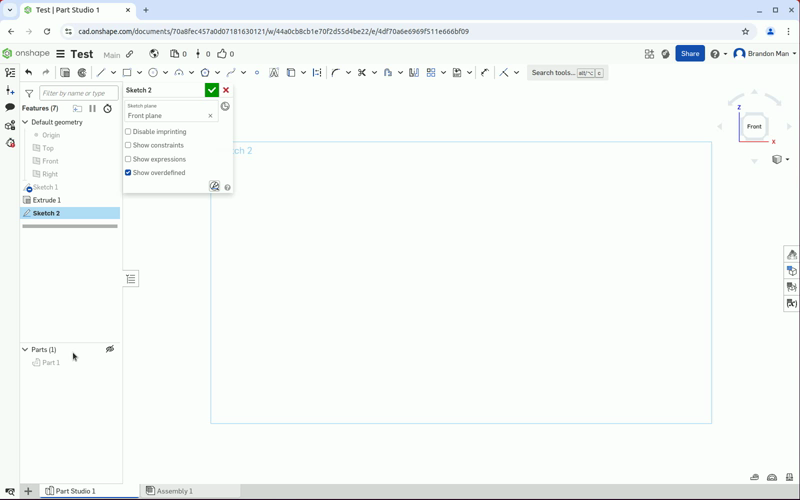
key(c)
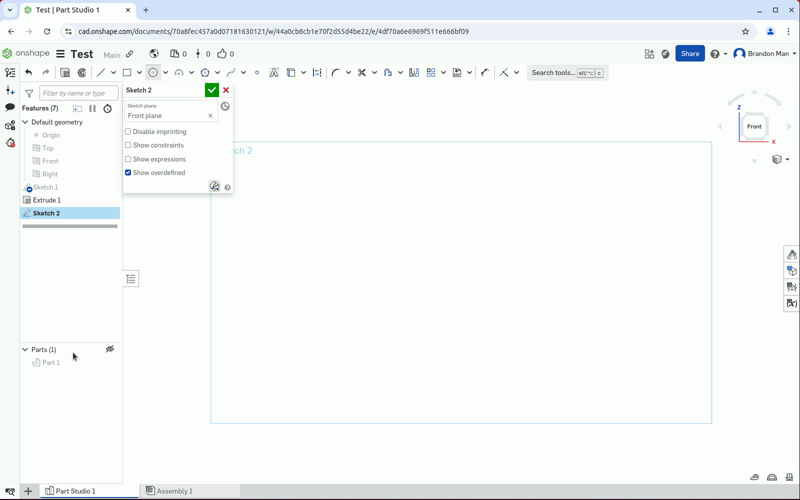
key_down(shift)
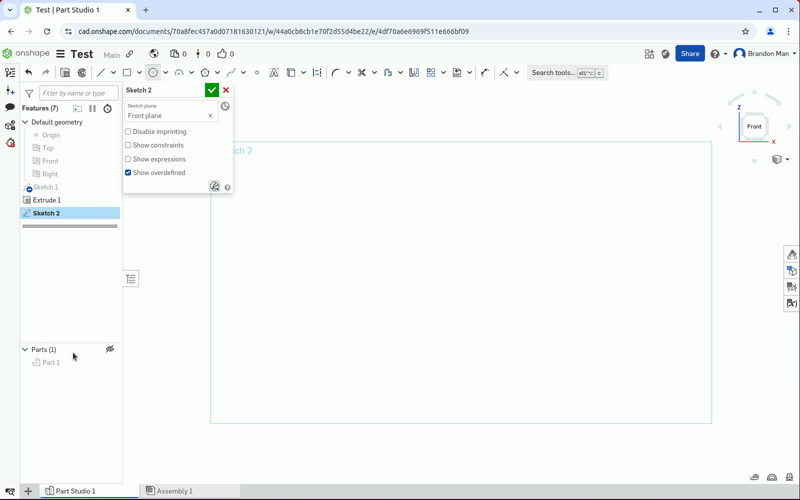
mouse_move(461, 282)
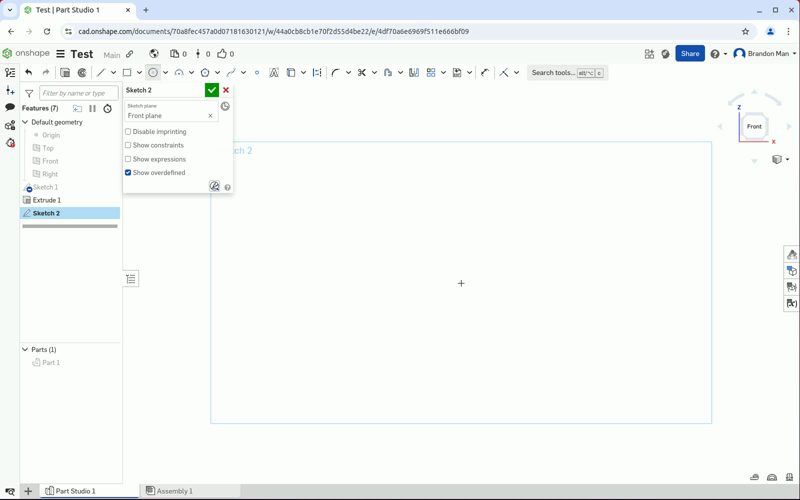
click(461, 282)
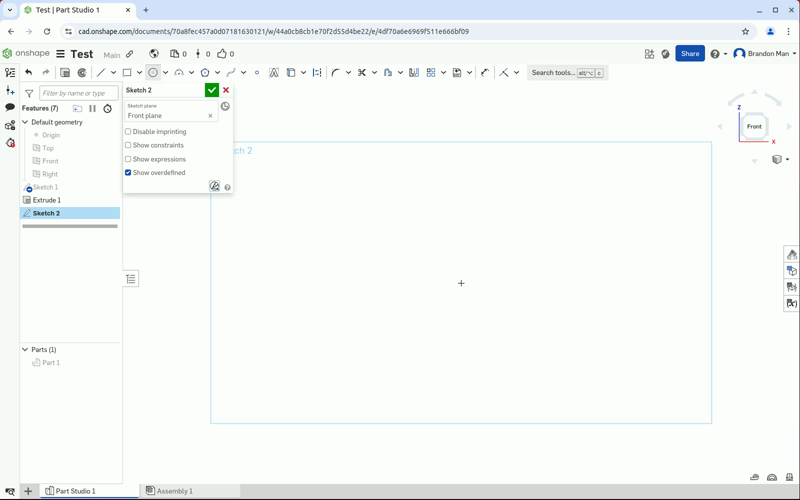
key_up(shift)
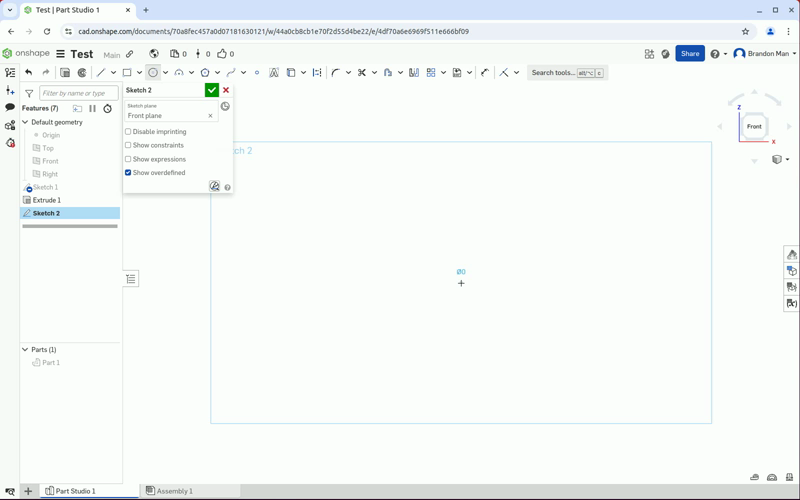
mouse_move(558, 282)
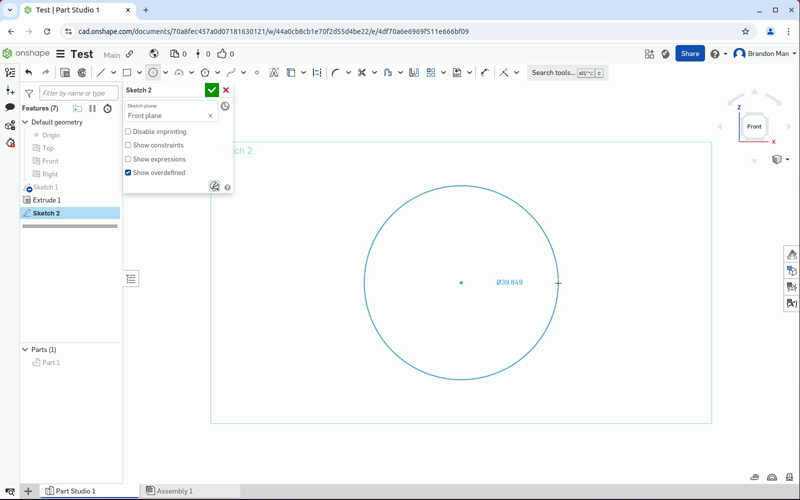
click(558, 282)
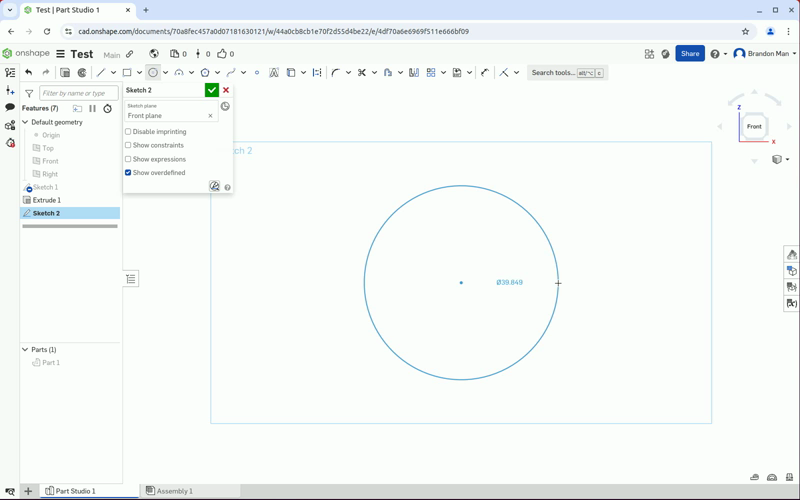
key(esc)
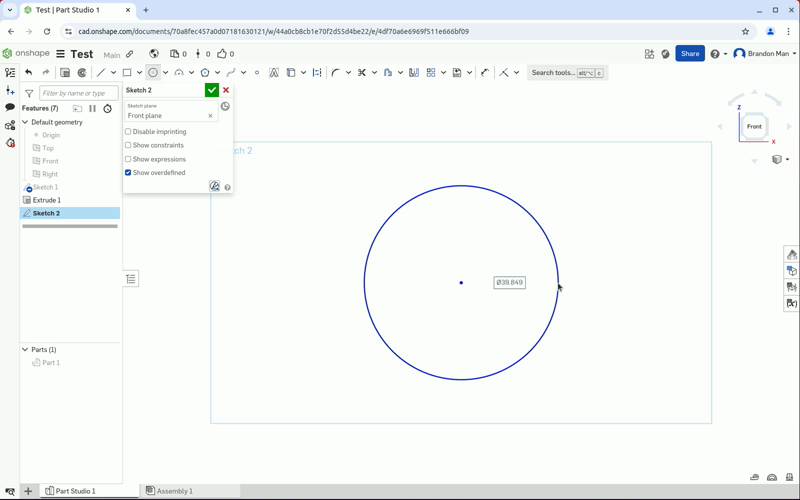
key(l)
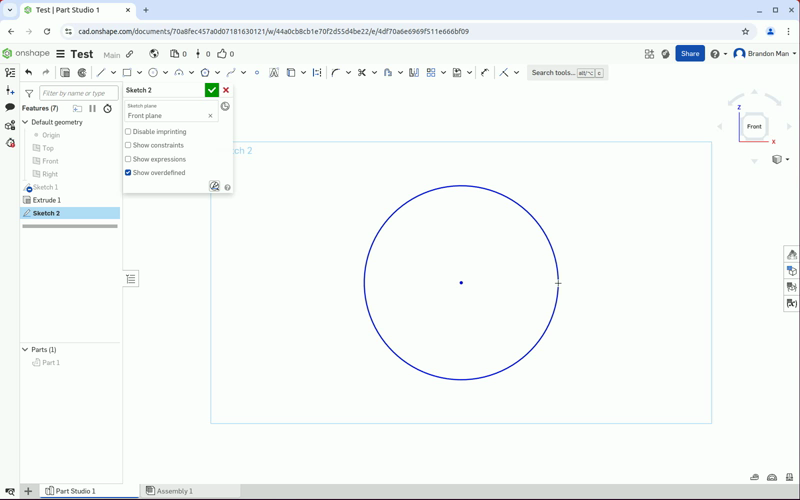
key_down(shift)
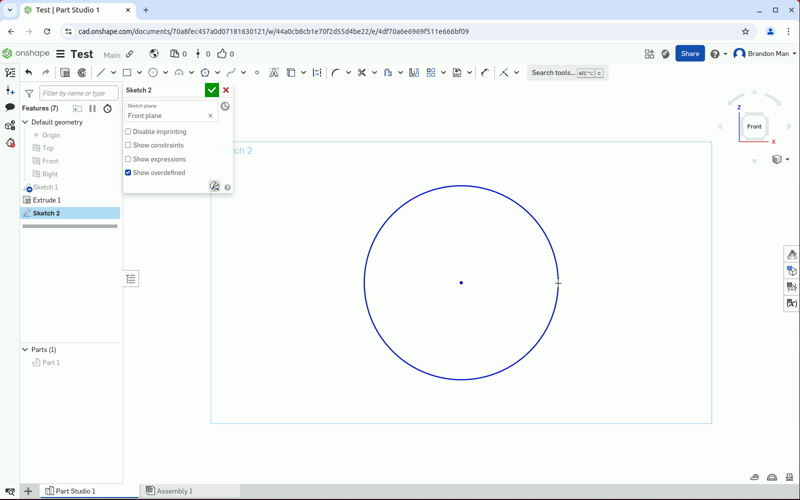
mouse_move(416, 349)
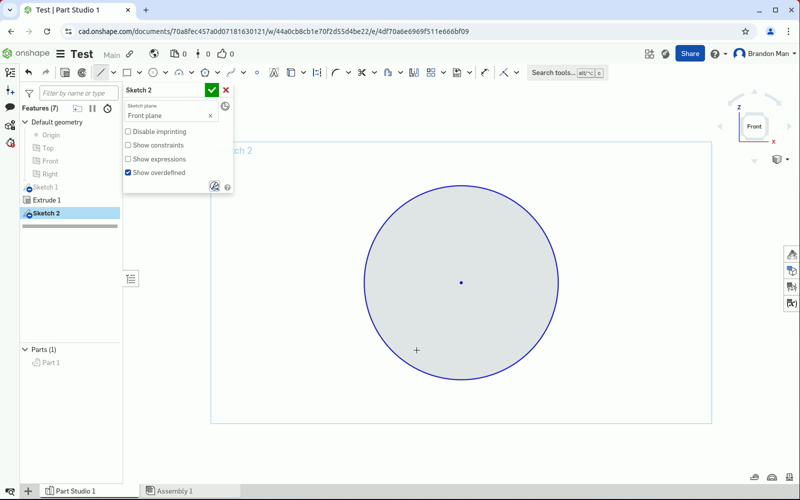
click(416, 349)
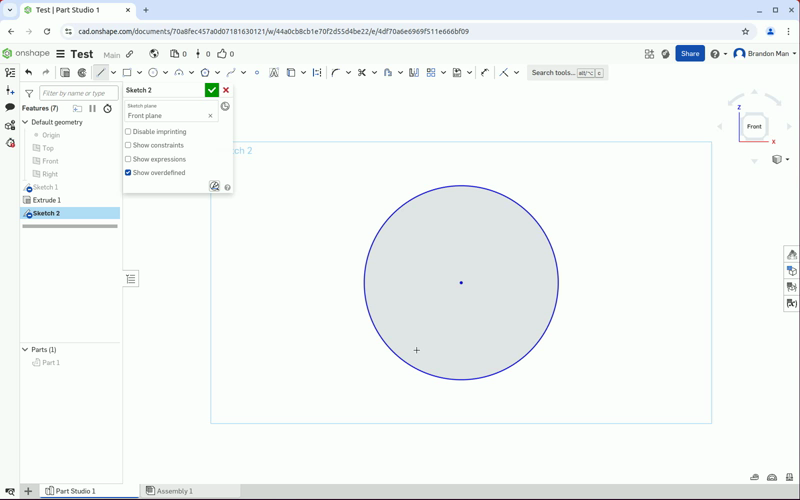
key_up(shift)
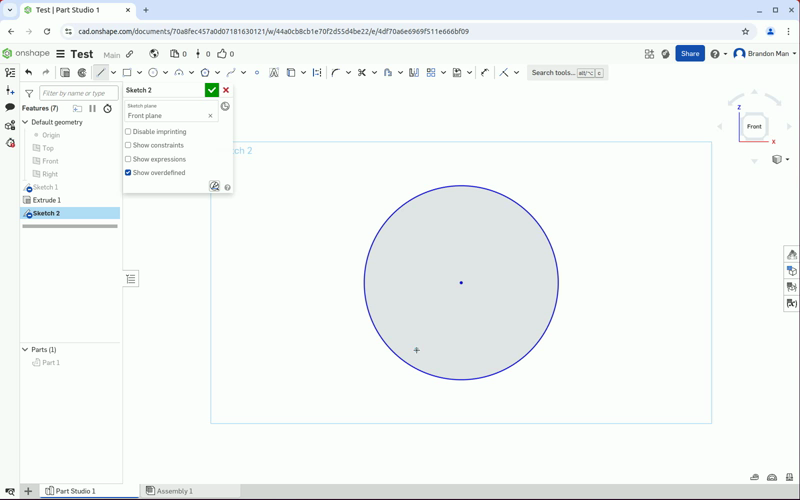
key_down(shift)
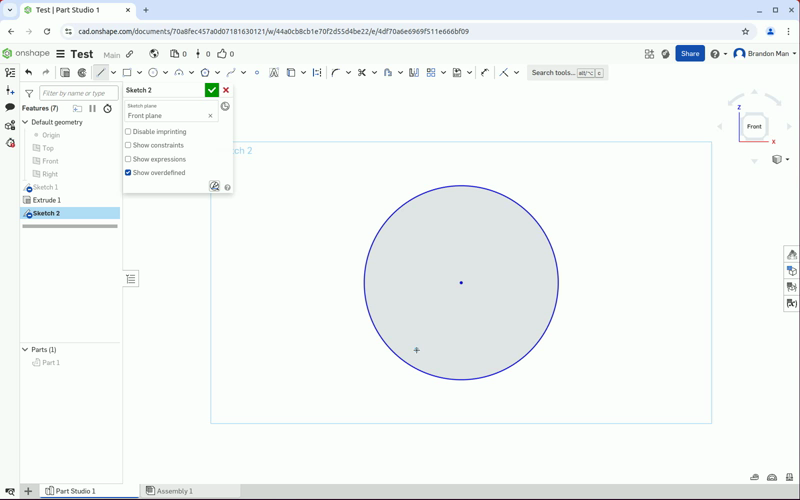
mouse_move(503, 349)
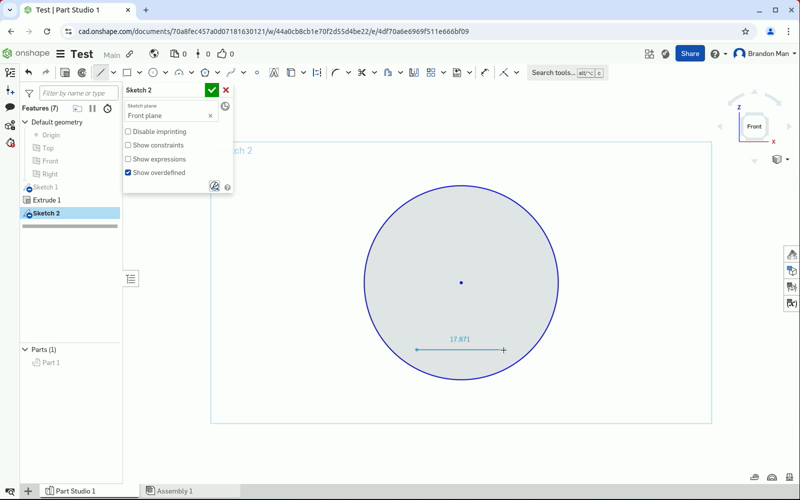
click(503, 349)
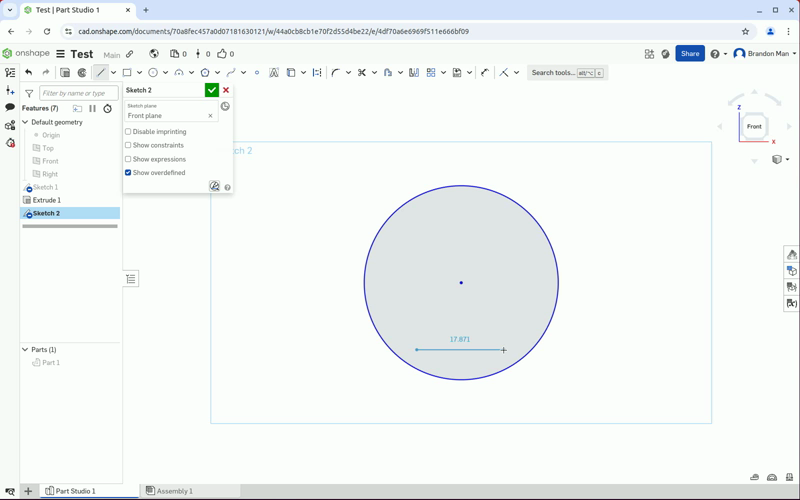
key_up(shift)
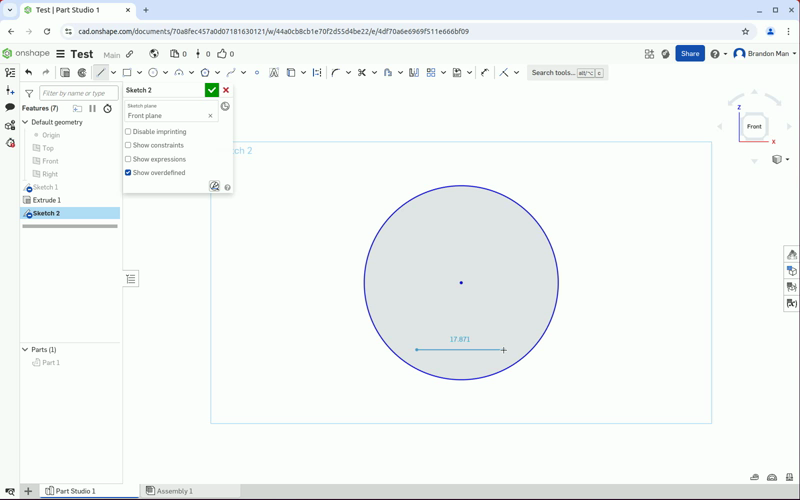
key_down(shift)
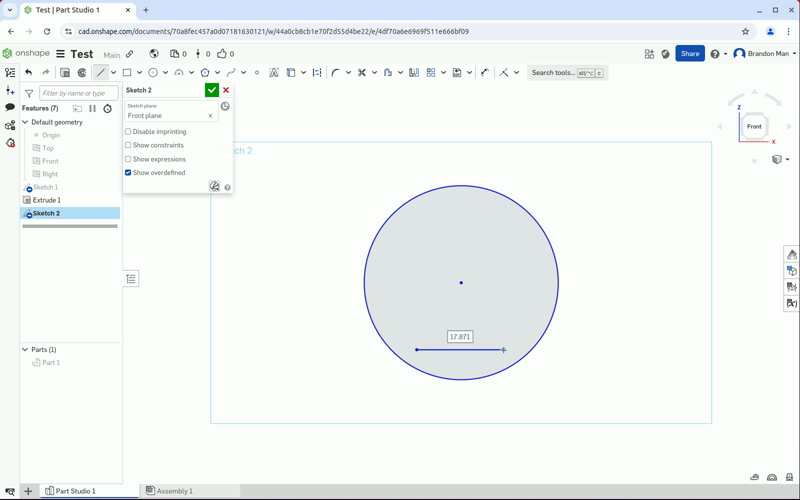
mouse_move(469, 282)
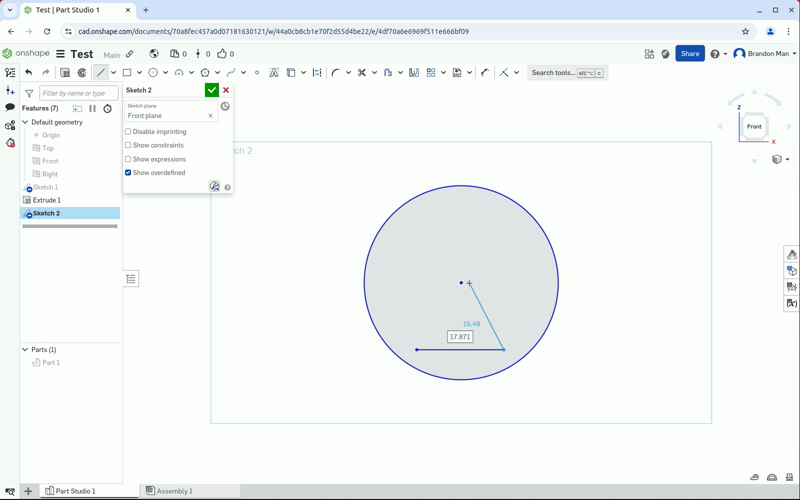
click(469, 282)
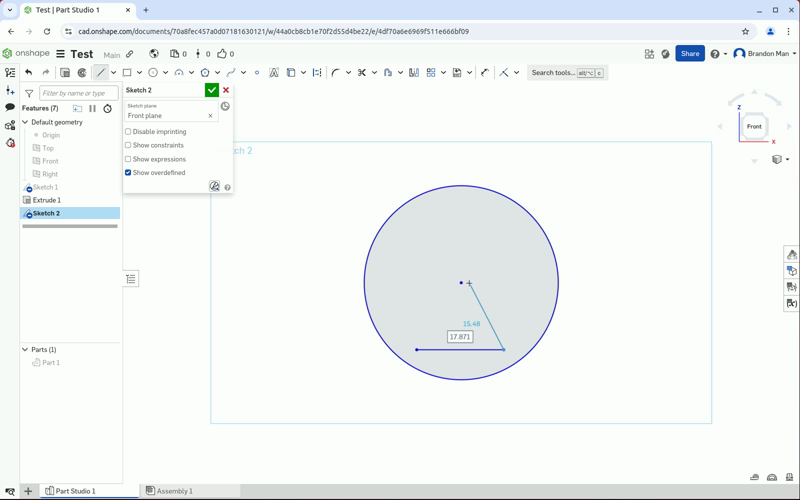
key_up(shift)
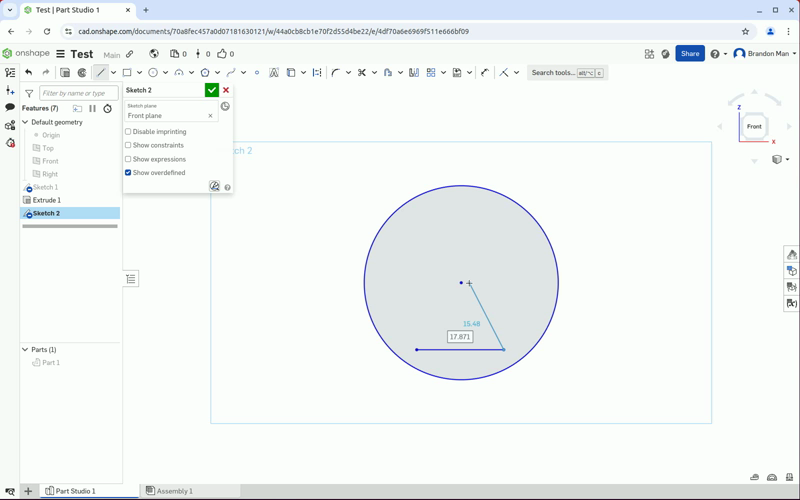
key_down(shift)
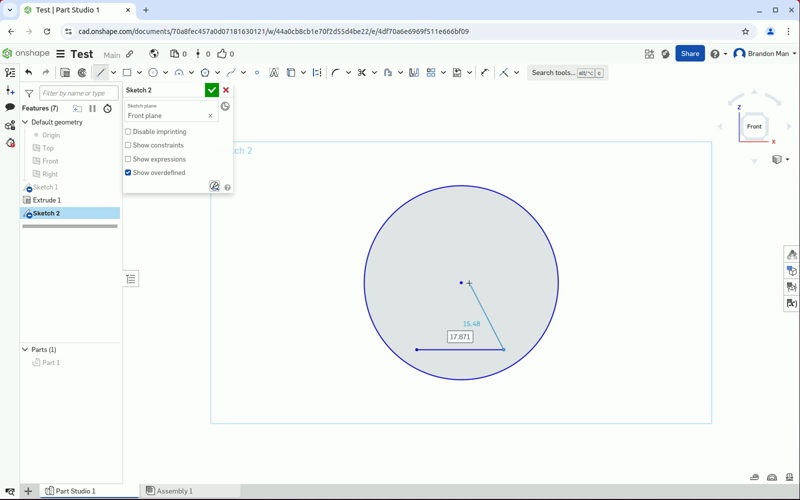
mouse_move(503, 216)
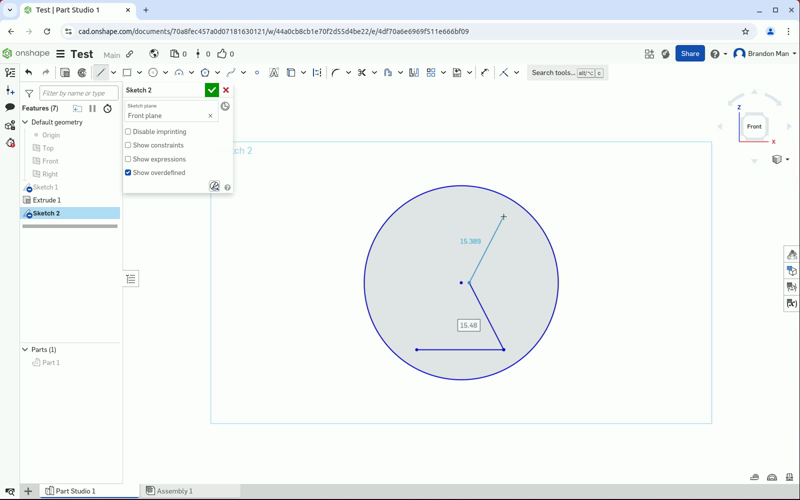
click(503, 216)
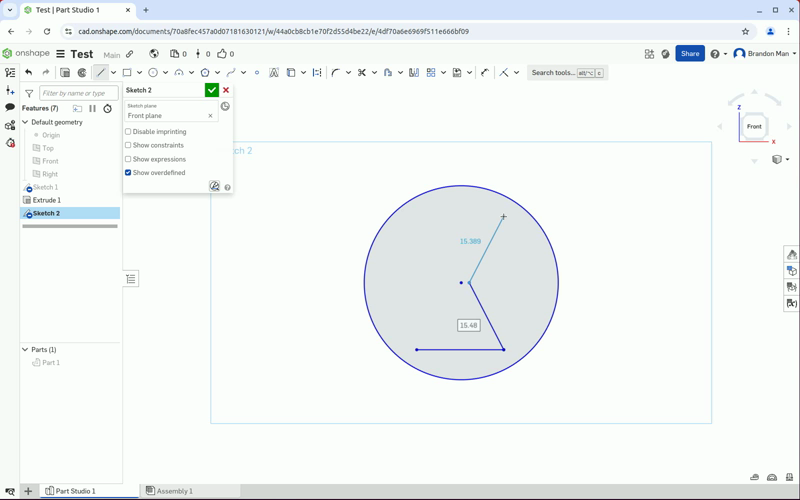
key_up(shift)
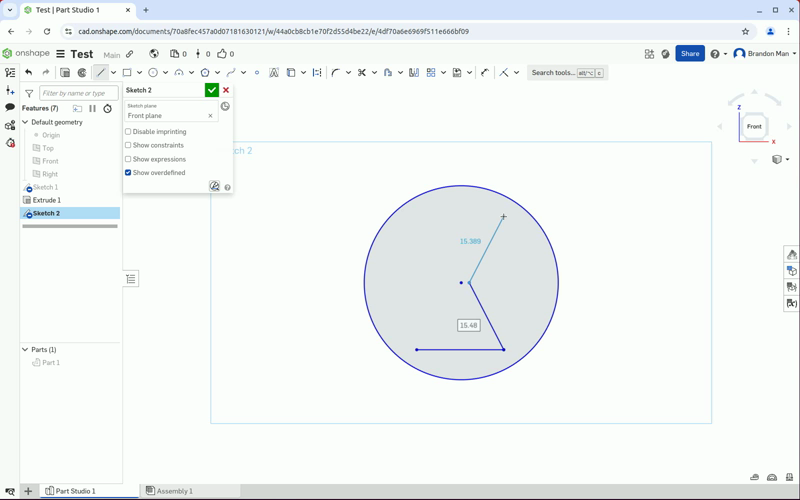
key_down(shift)
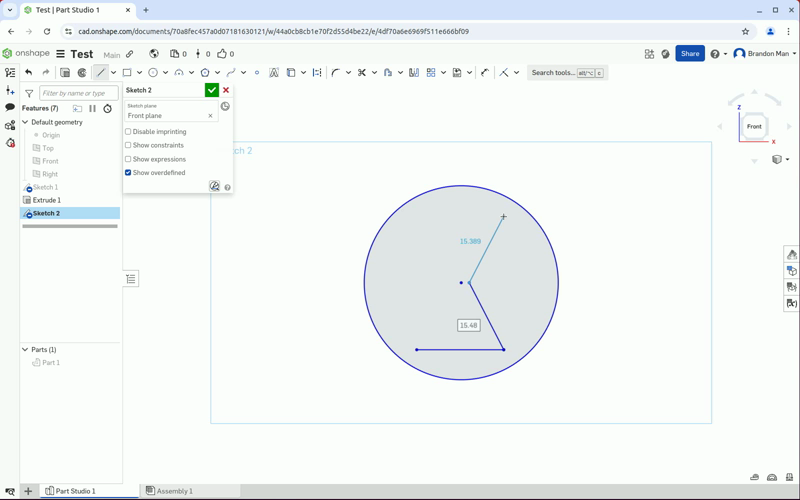
mouse_move(416, 216)
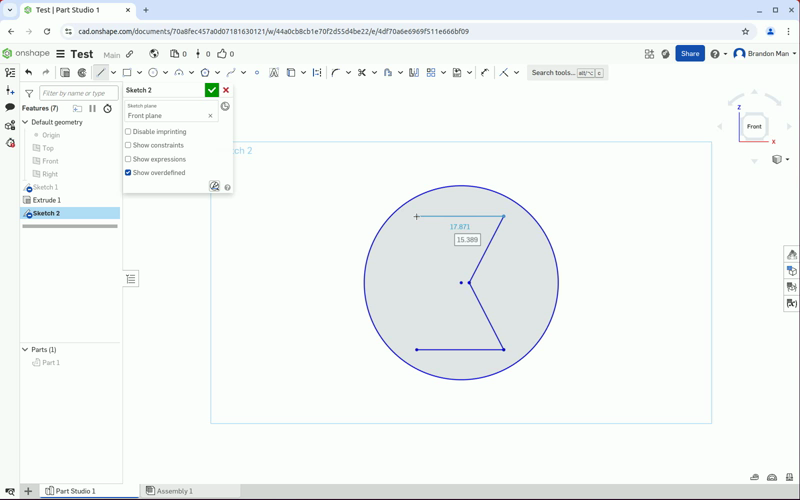
click(416, 216)
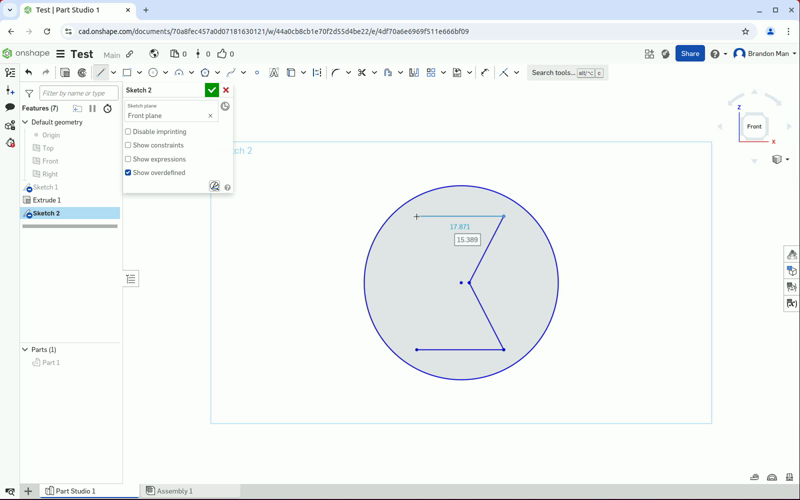
key_up(shift)
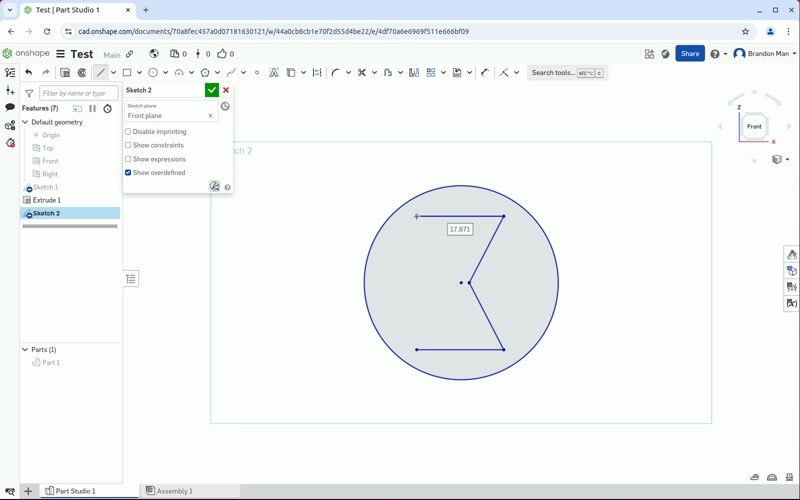
key_down(shift)
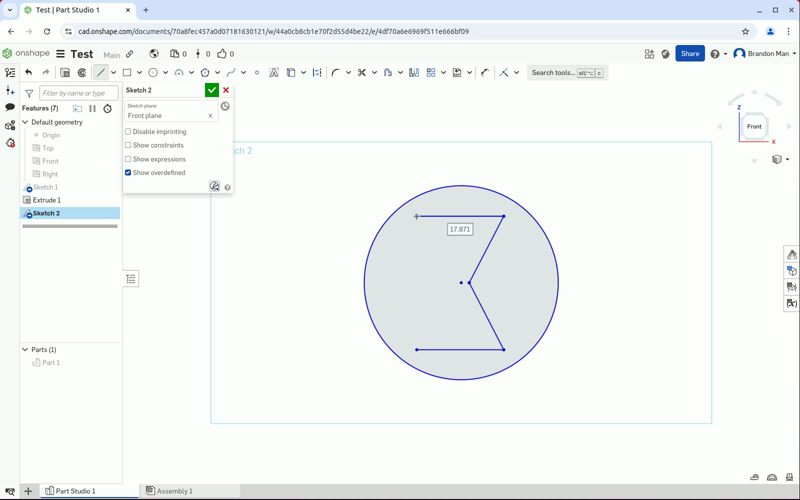
mouse_move(451, 282)
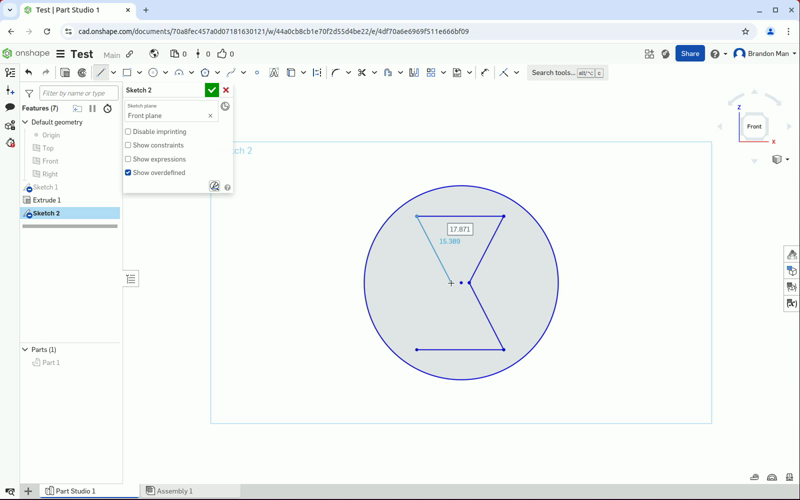
click(451, 282)
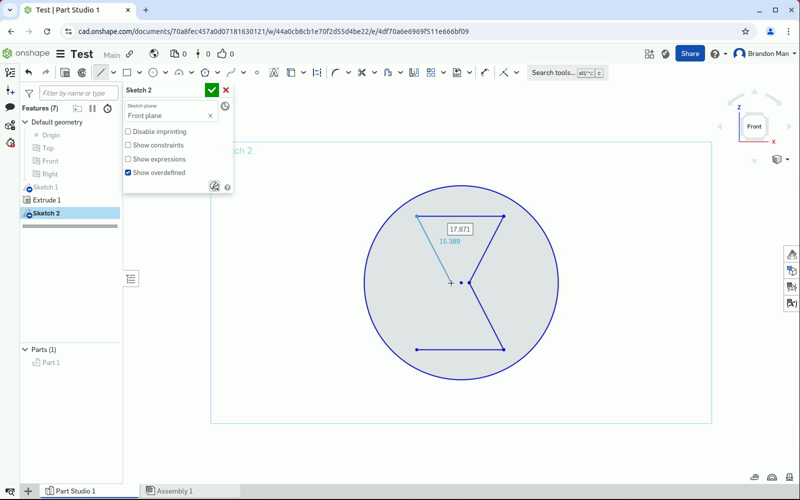
key_up(shift)
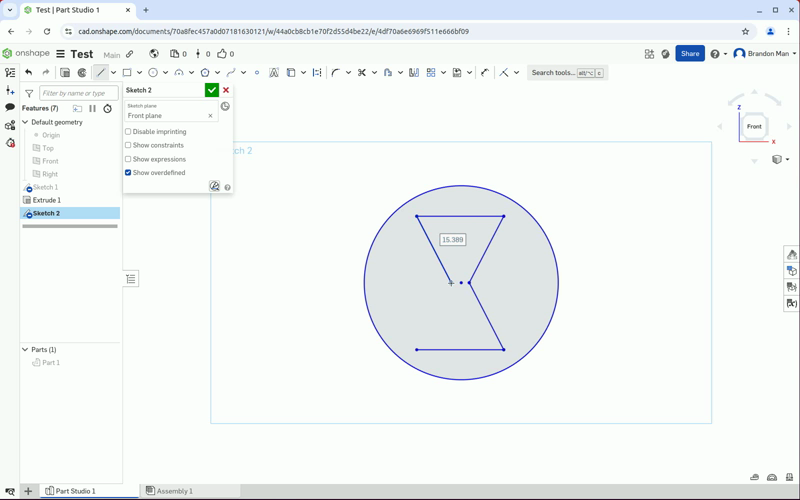
key_down(shift)
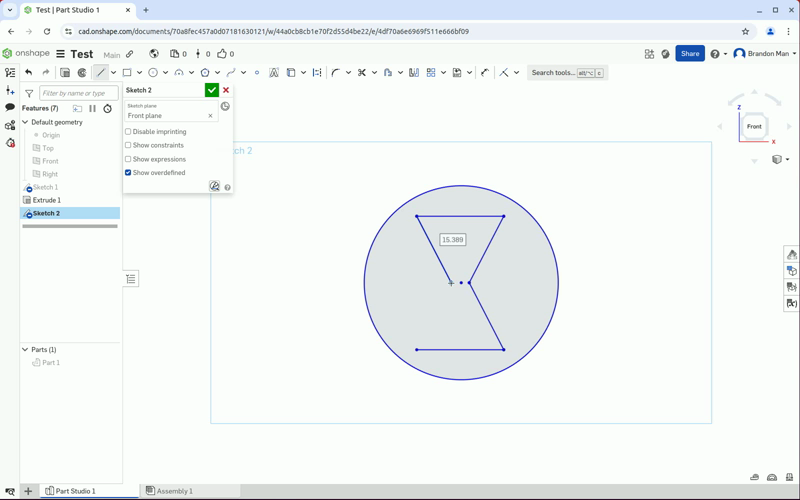
mouse_move(416, 349)
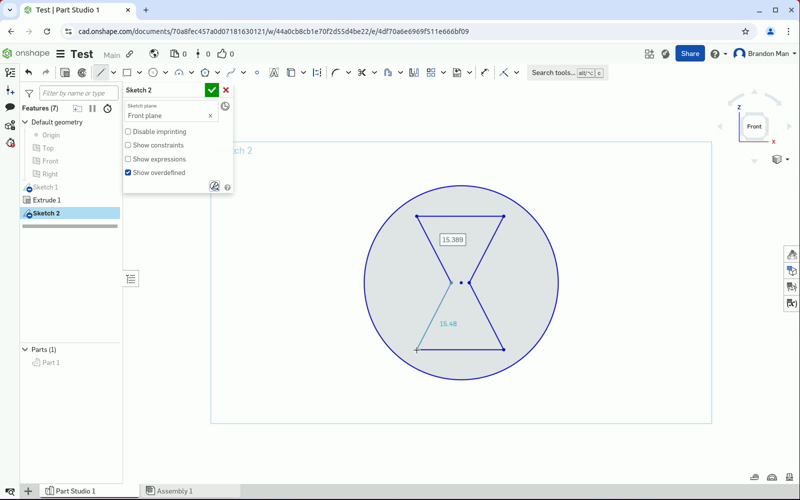
key_up(shift)
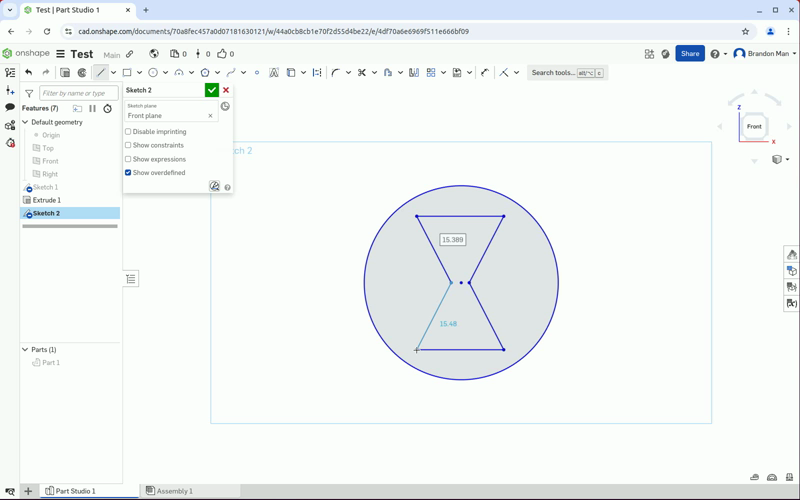
click(416, 349)
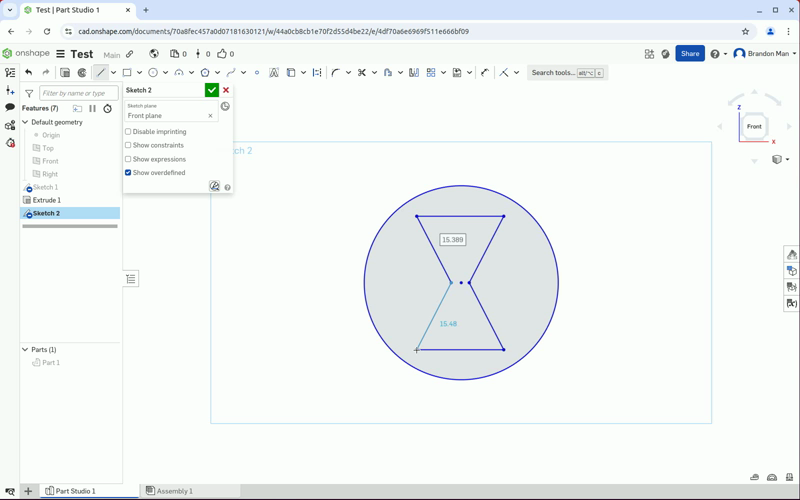
key(esc)
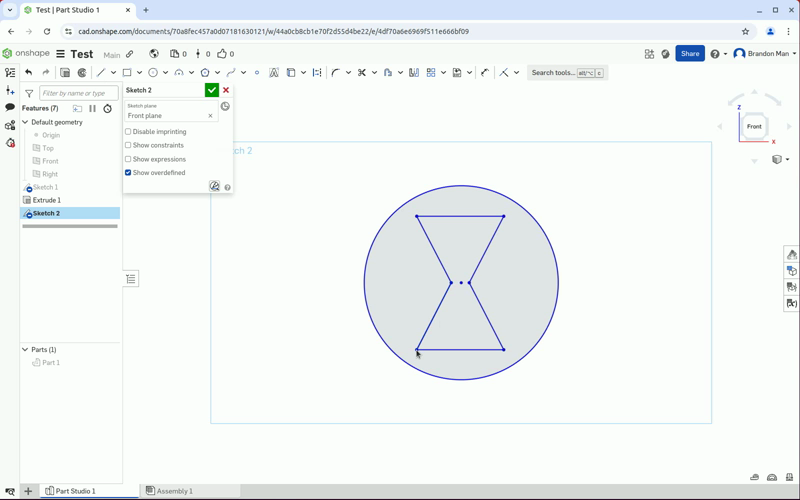
mouse_move(496, 285)
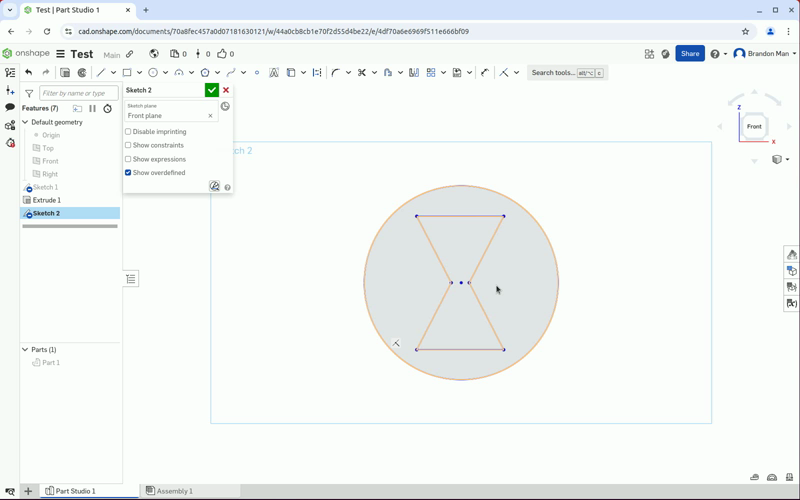
click(496, 285)
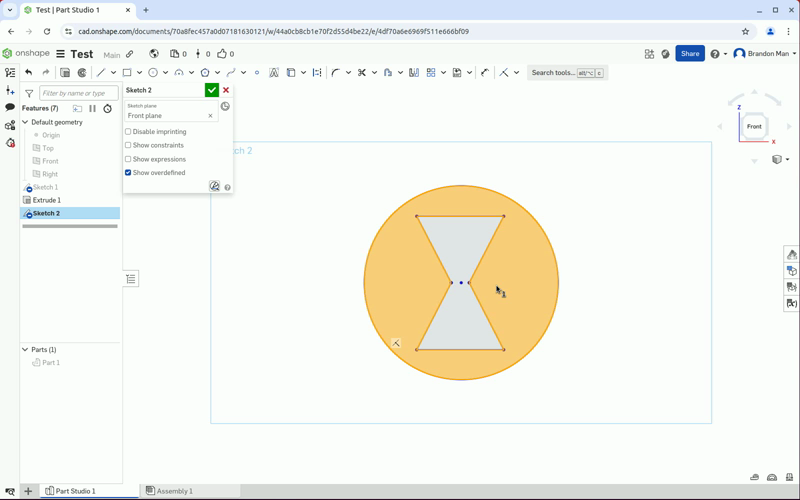
mouse_move(73, 352)
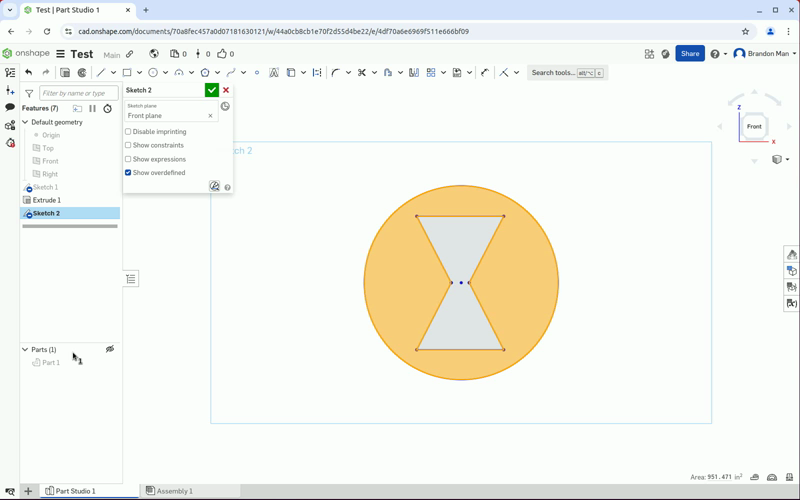
key(shift+y)
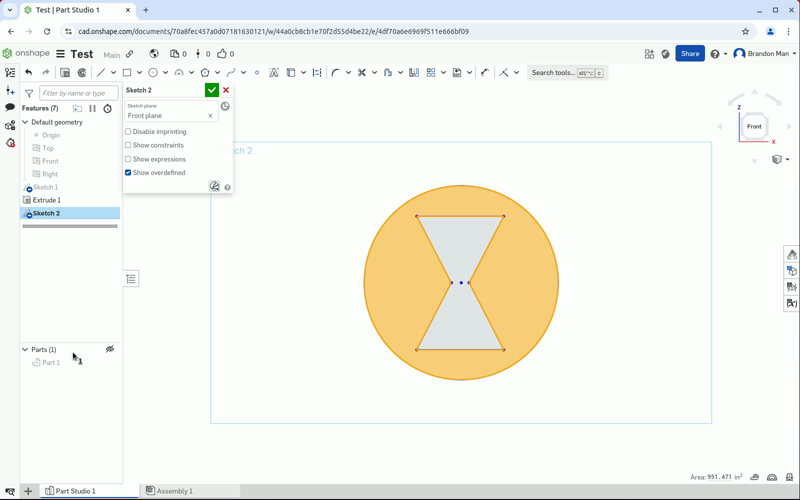
key(shift+e)
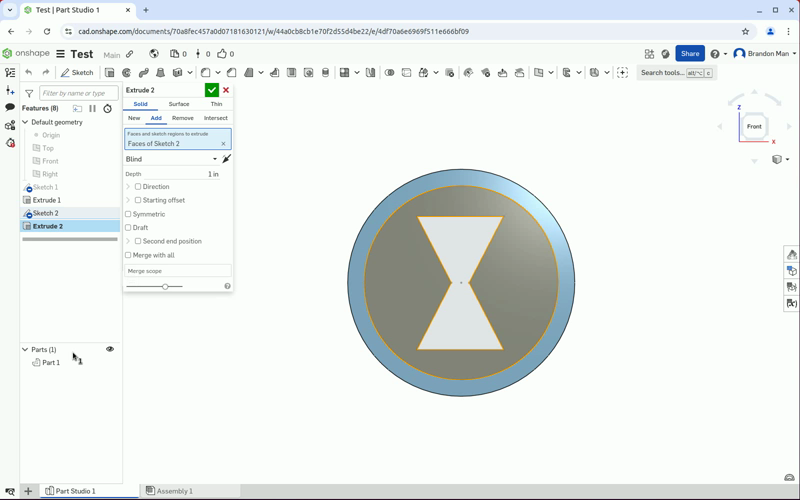
mouse_move(143, 106)
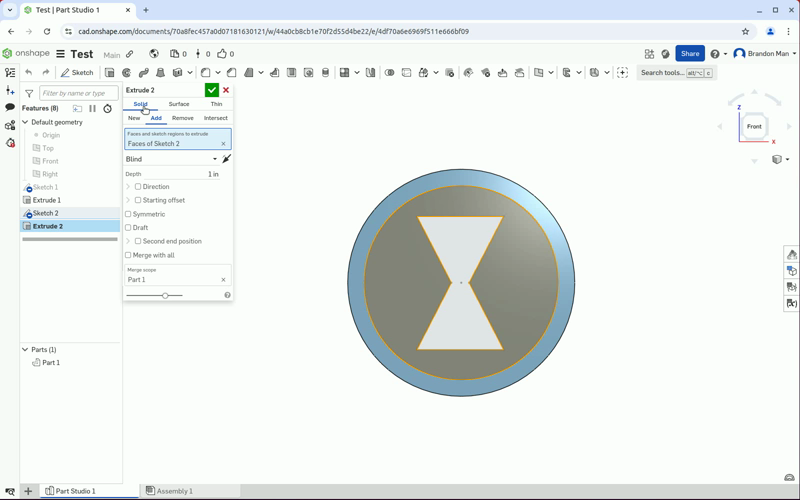
click(143, 106)
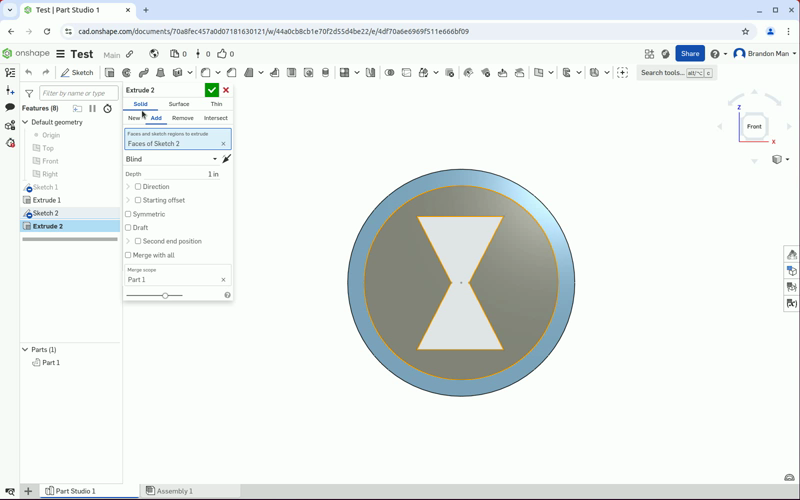
mouse_move(137, 120)
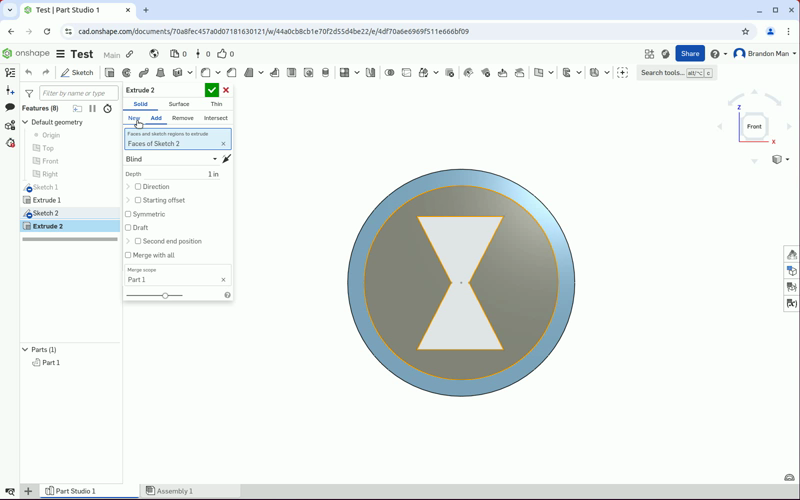
click(137, 120)
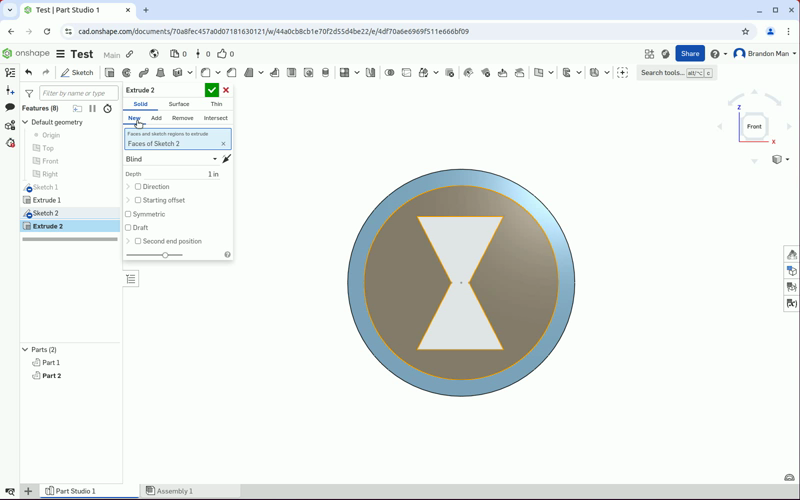
key(tab, 4)
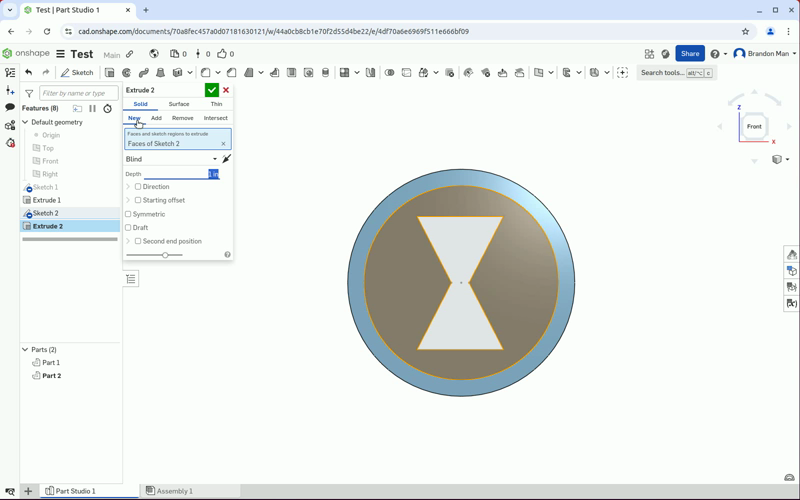
text(8.184)
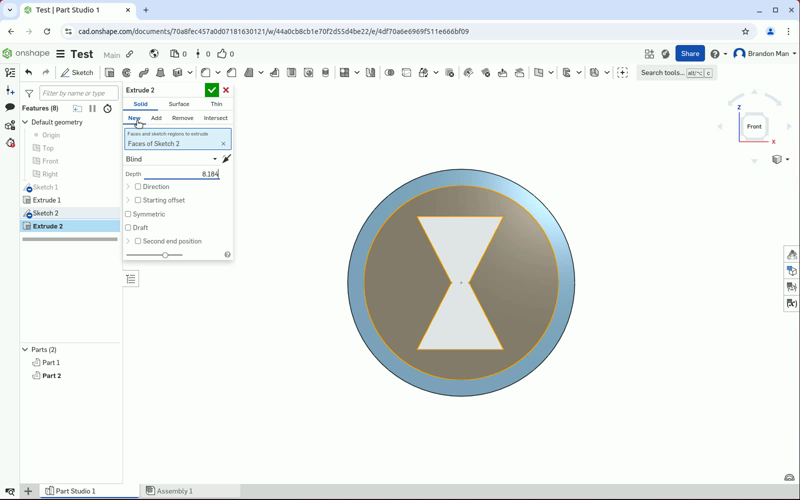
key(tab, 3)
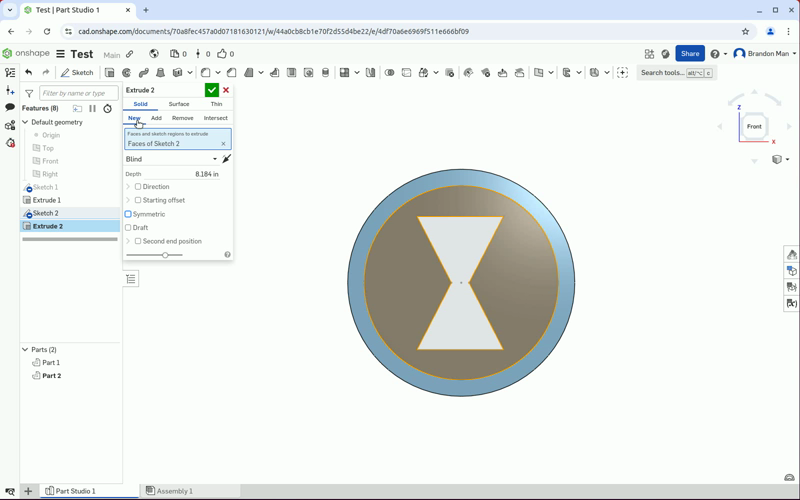
key(space)
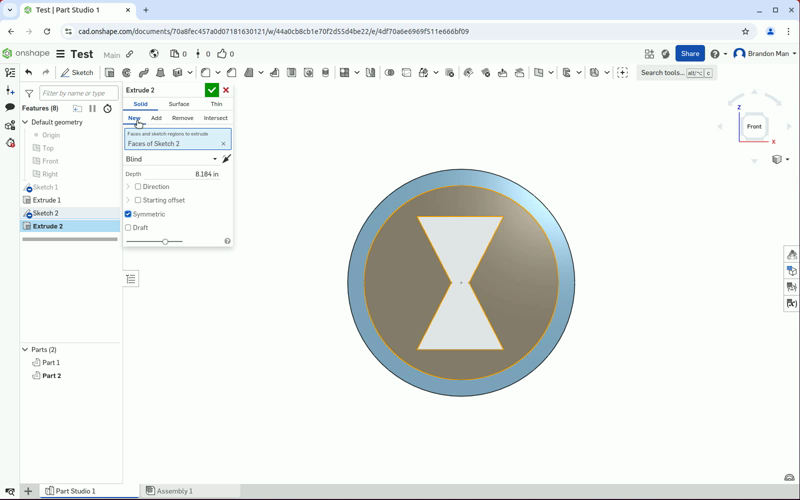
key(enter)
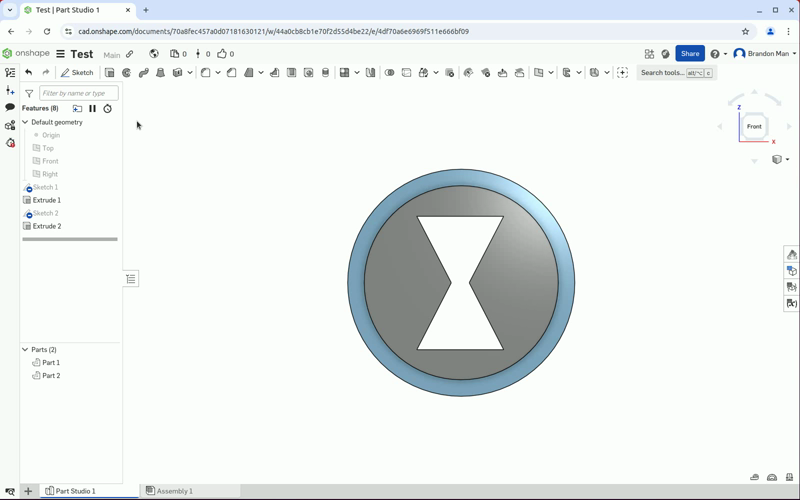
key(shift+h)
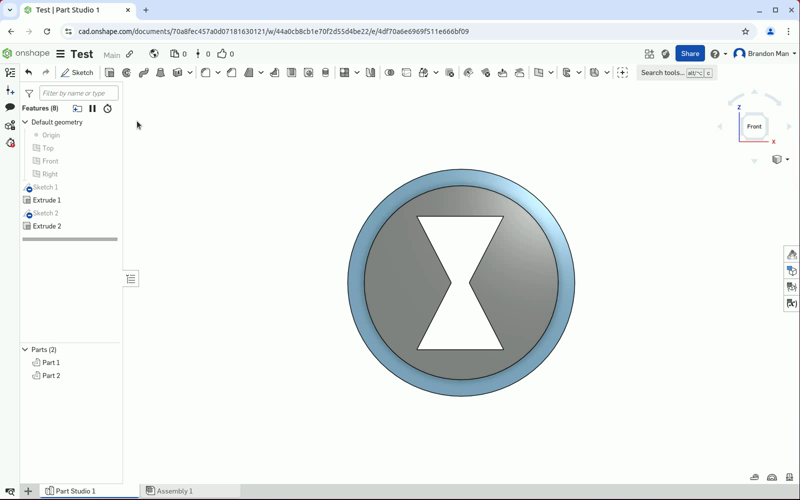
key(shift+h)
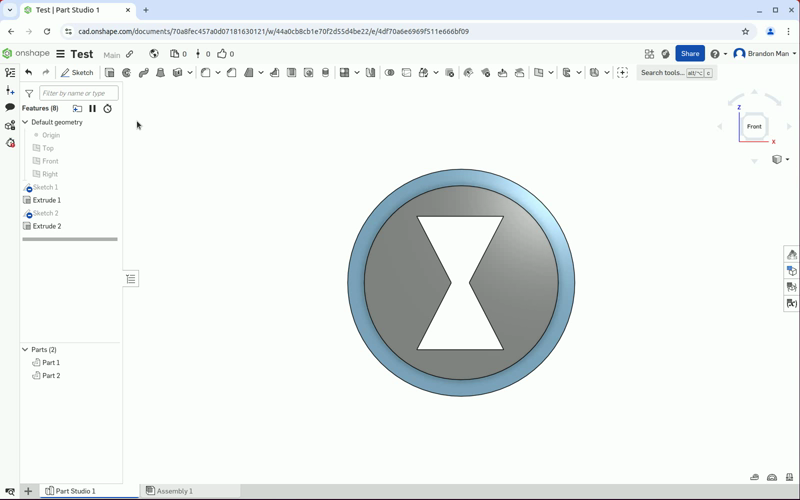
mouse_move(73, 189)
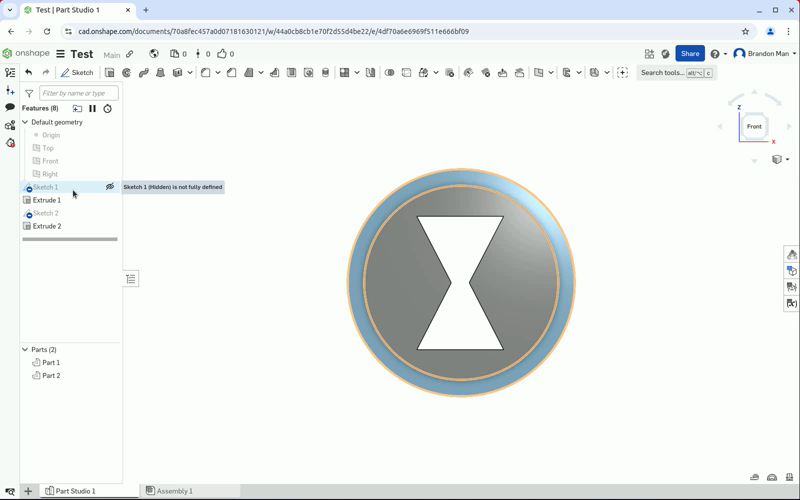
click(73, 189)
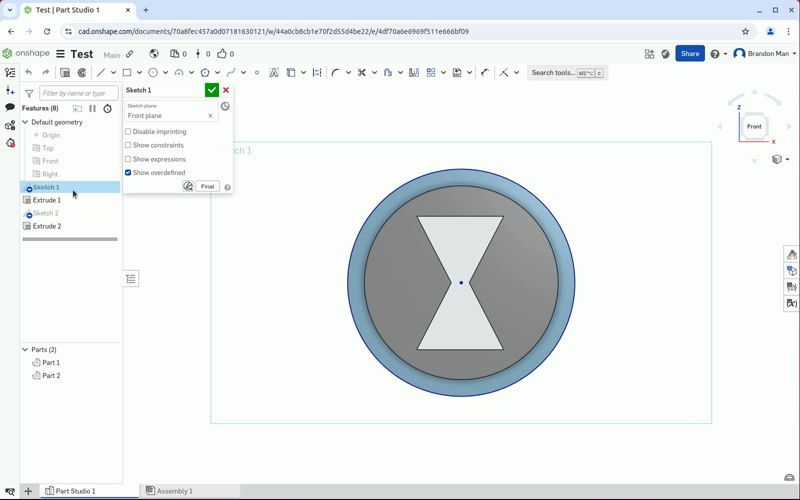
mouse_move(229, 92)
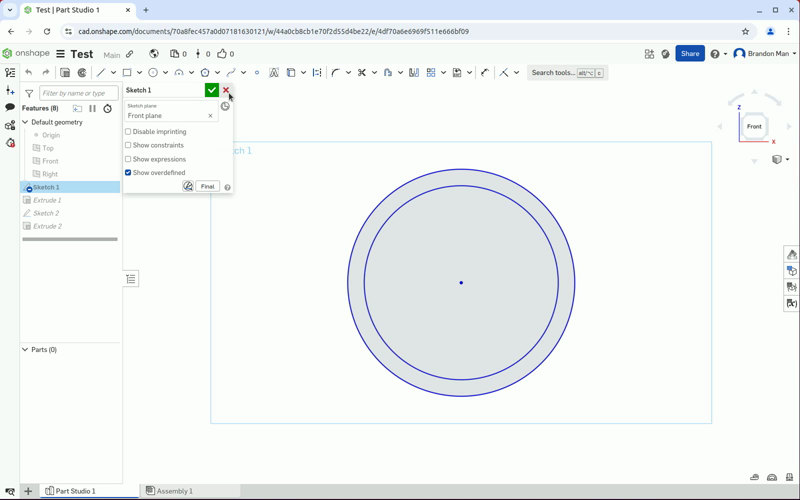
click(229, 92)
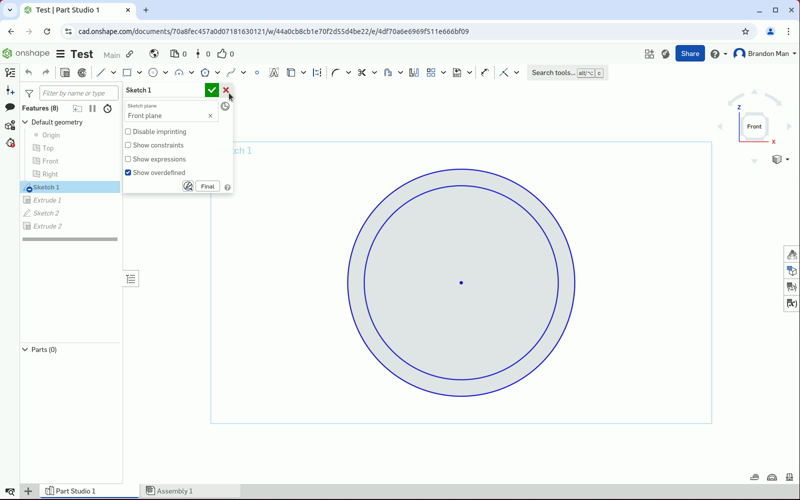
key(shift+s)
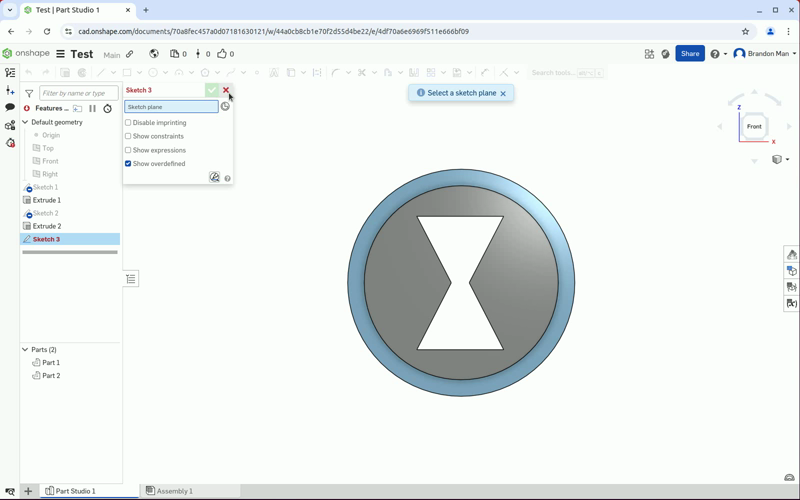
mouse_move(73, 163)
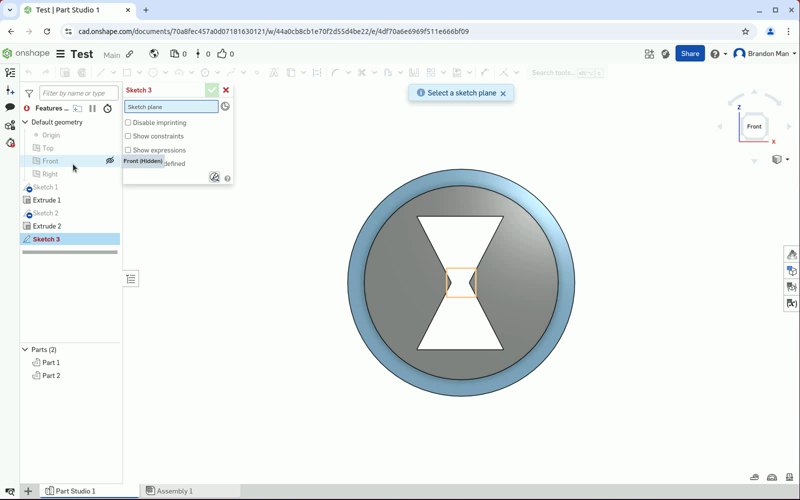
click(73, 163)
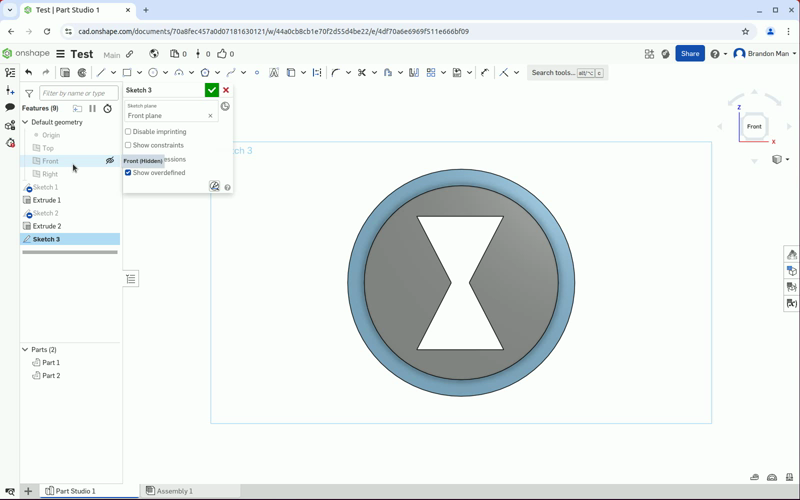
mouse_move(73, 352)
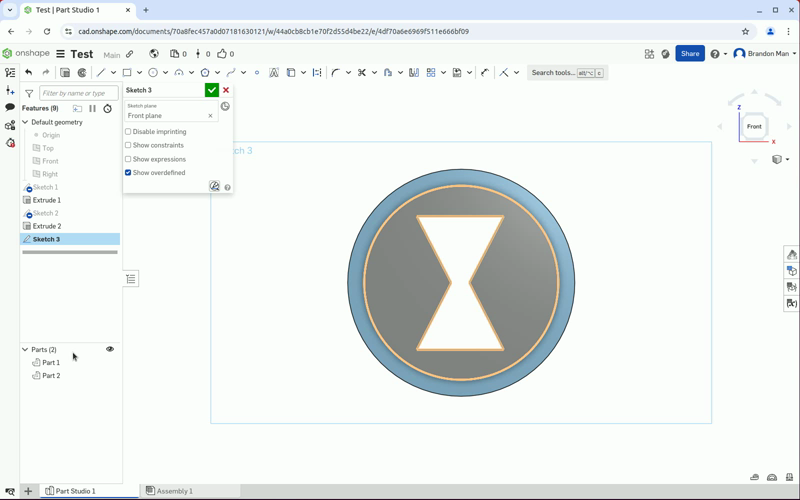
key(y)
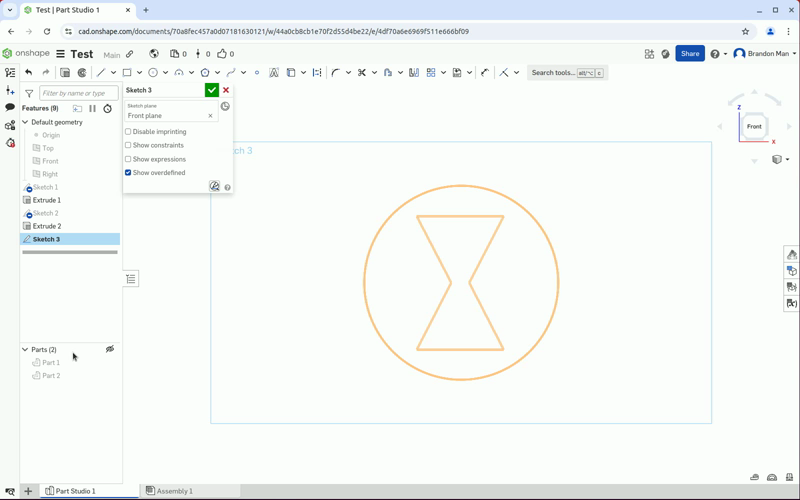
key(l)
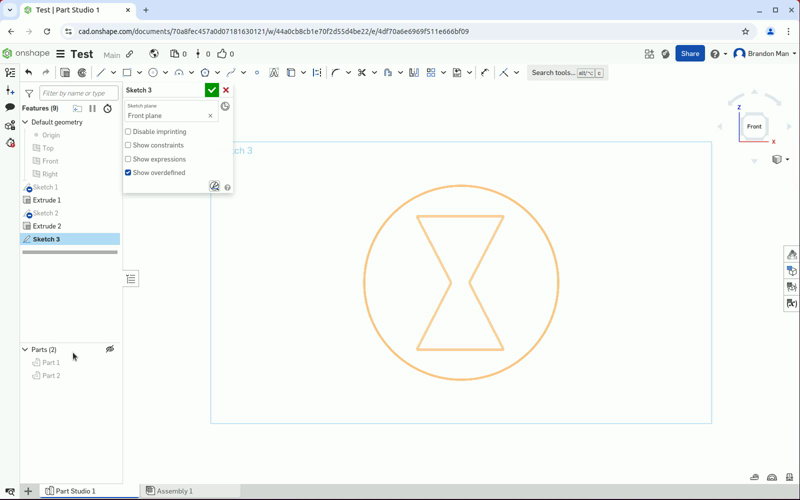
key_down(shift)
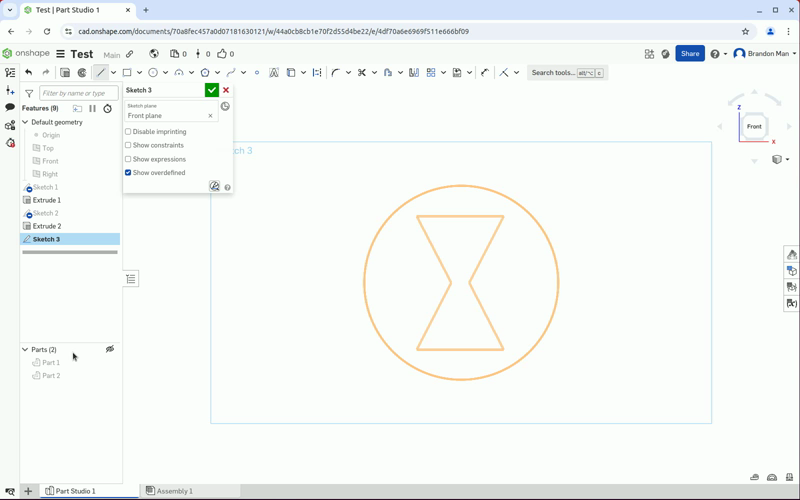
mouse_move(418, 348)
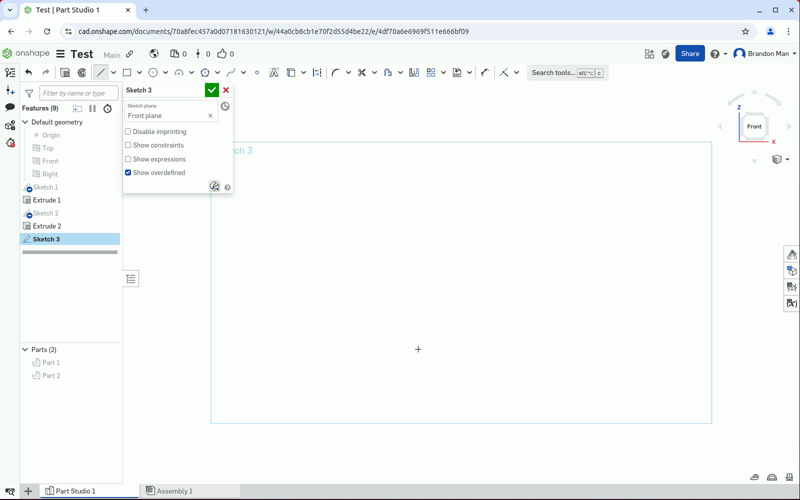
click(418, 348)
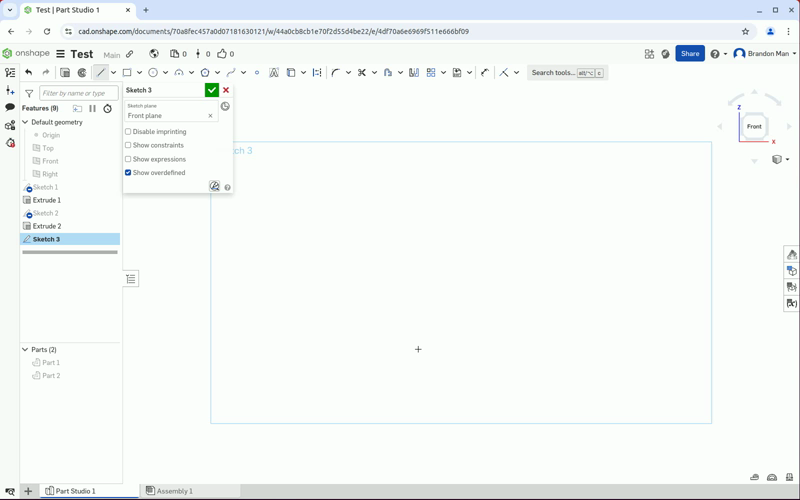
key_up(shift)
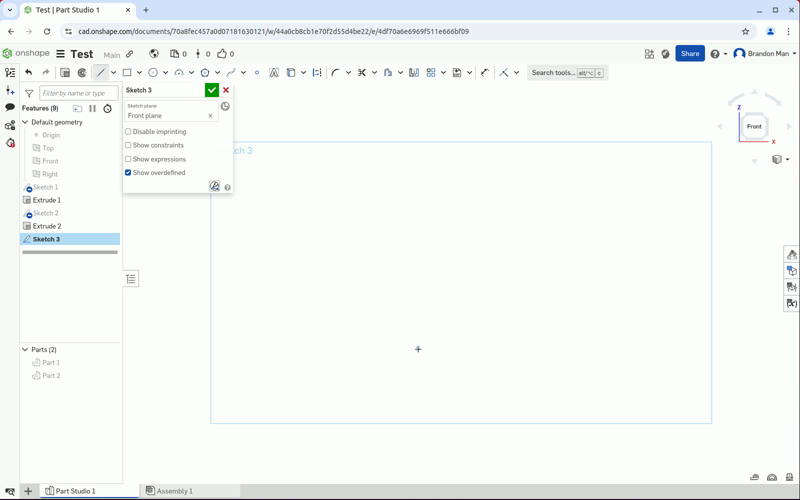
key_down(shift)
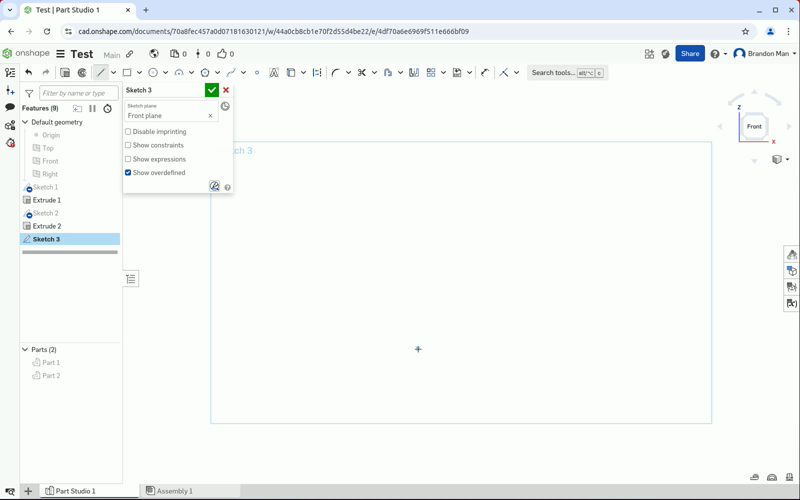
mouse_move(503, 348)
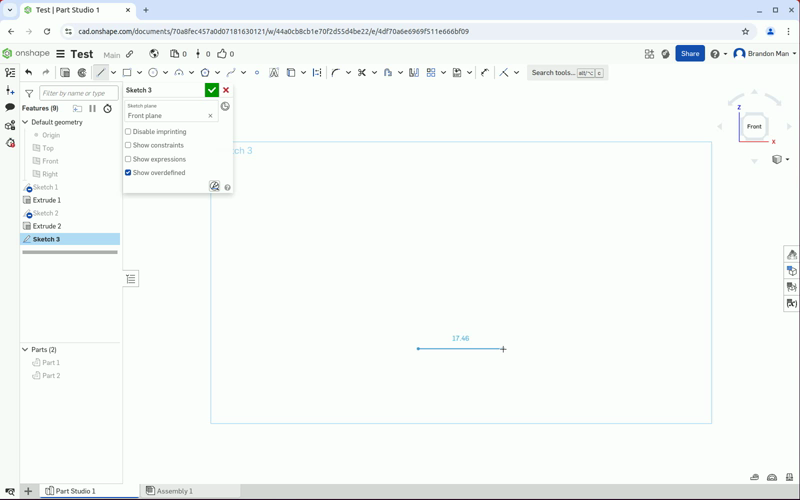
click(503, 348)
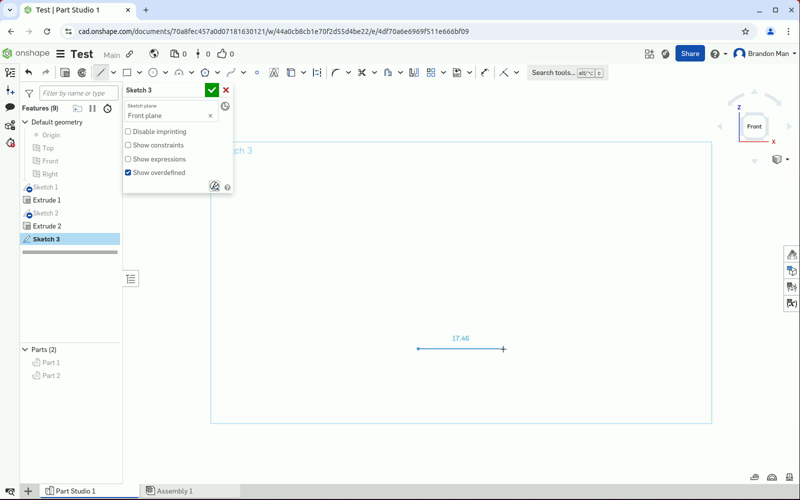
key_up(shift)
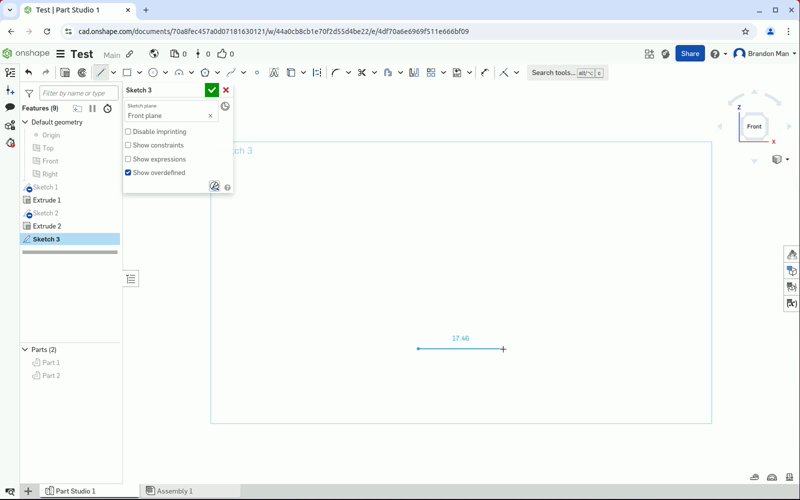
key_down(shift)
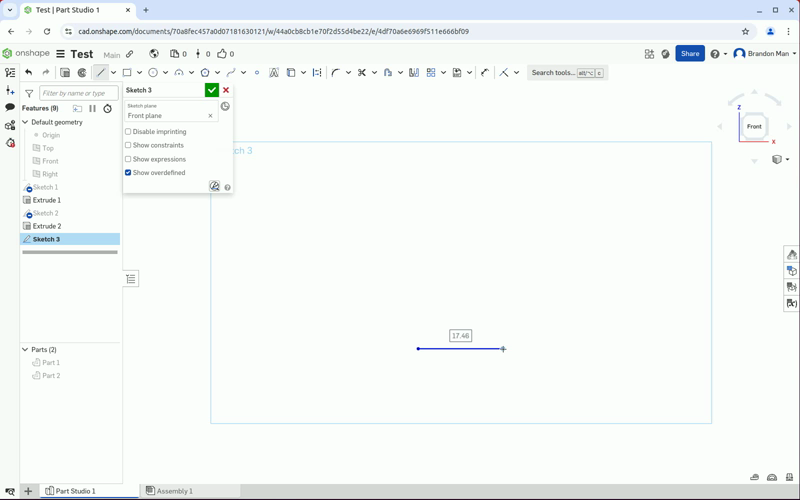
mouse_move(471, 281)
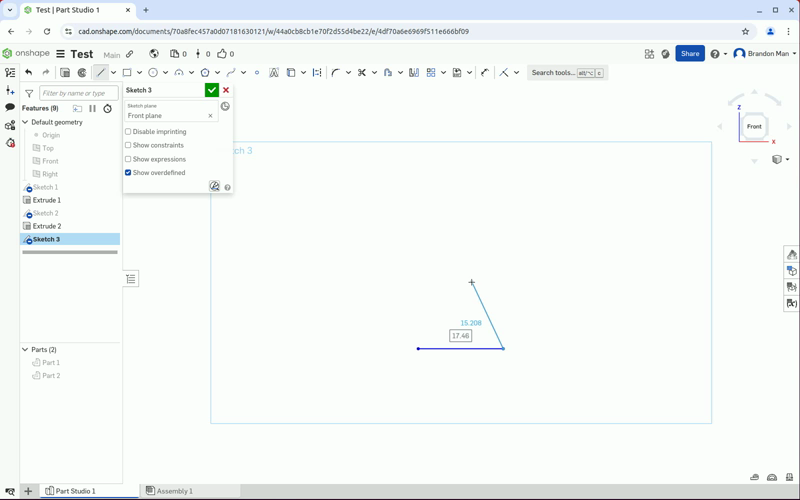
click(471, 281)
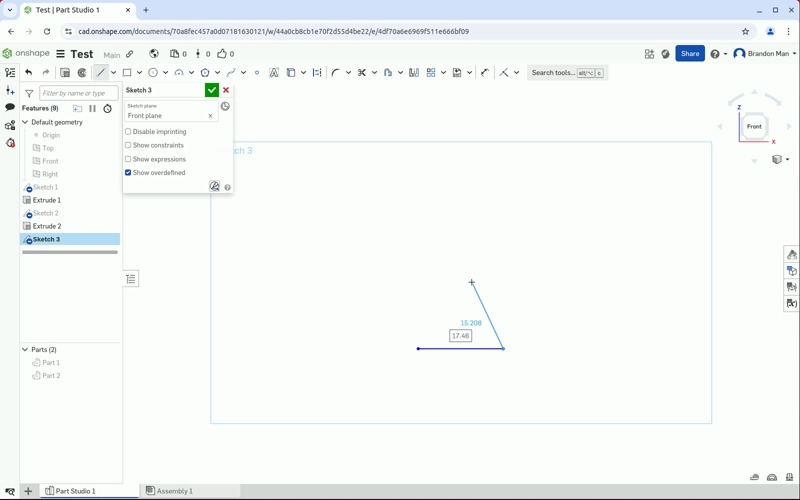
key_up(shift)
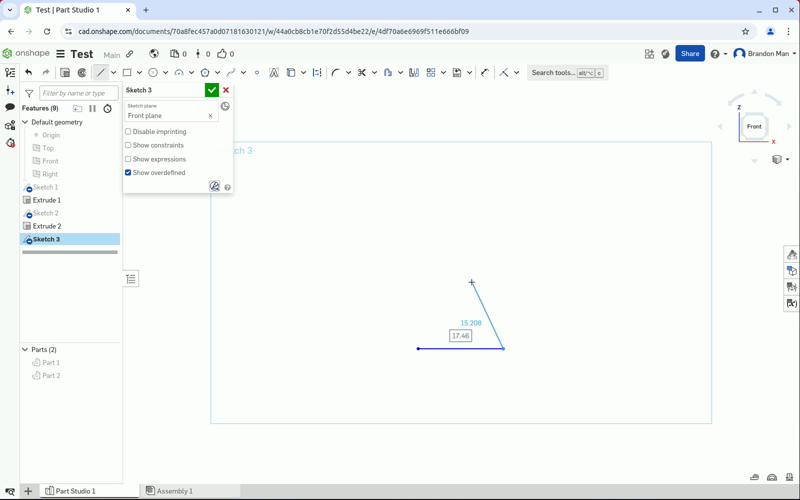
key_down(shift)
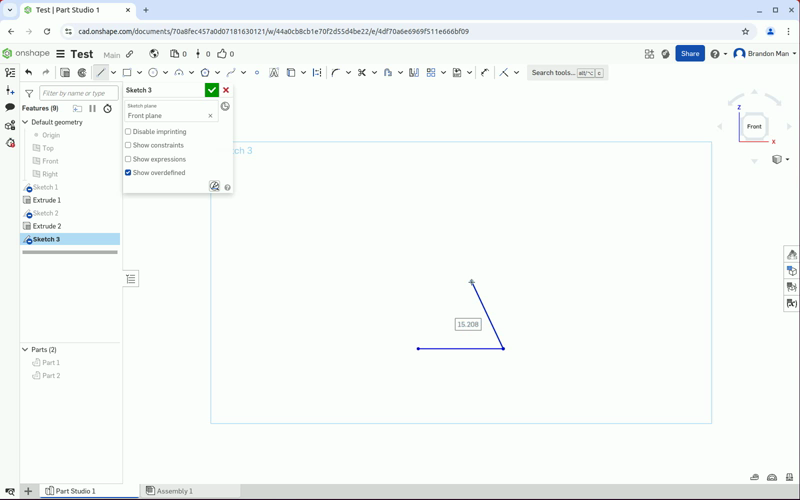
mouse_move(503, 216)
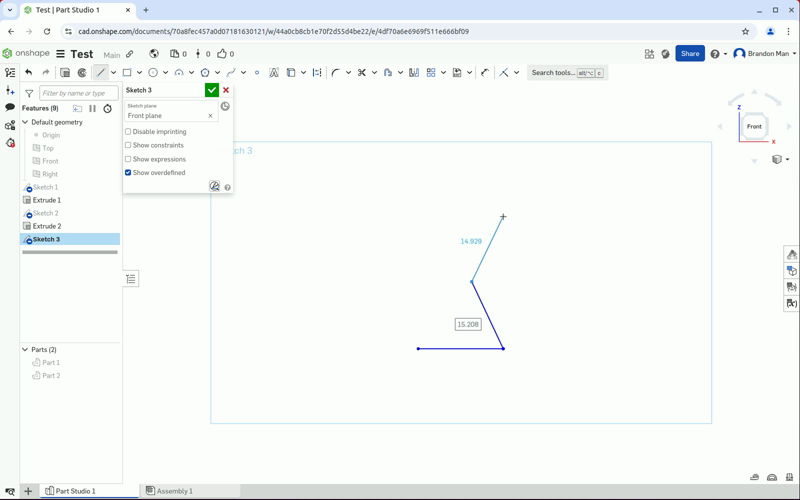
click(503, 216)
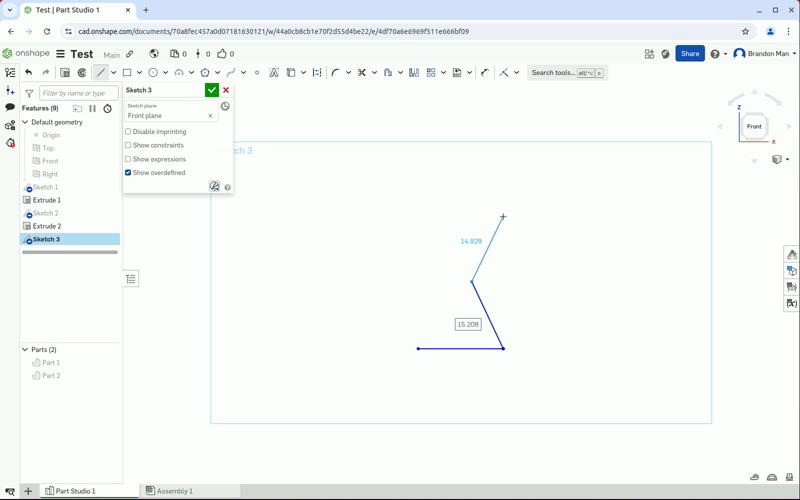
key_up(shift)
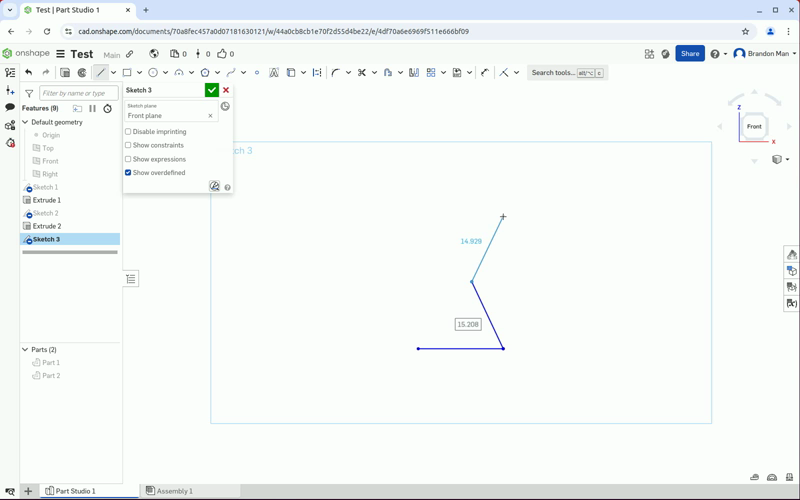
key_down(shift)
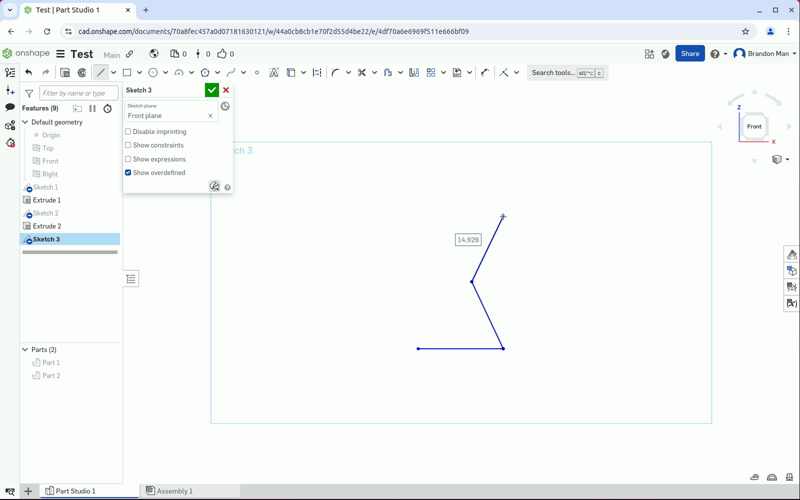
mouse_move(418, 216)
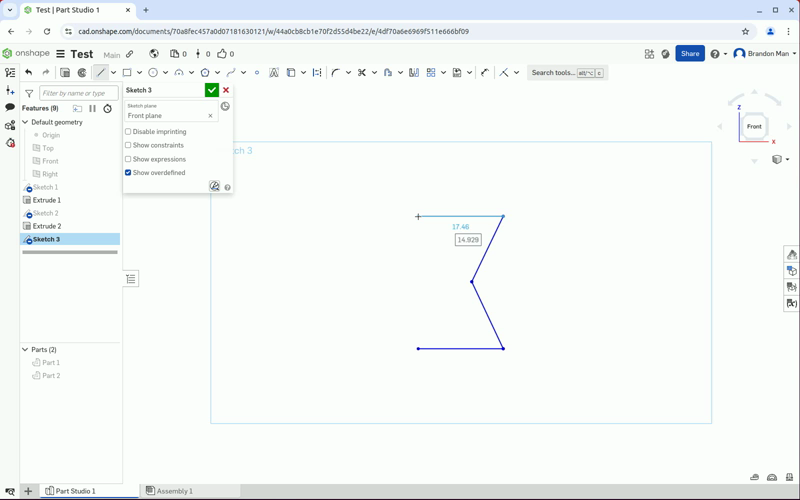
click(418, 216)
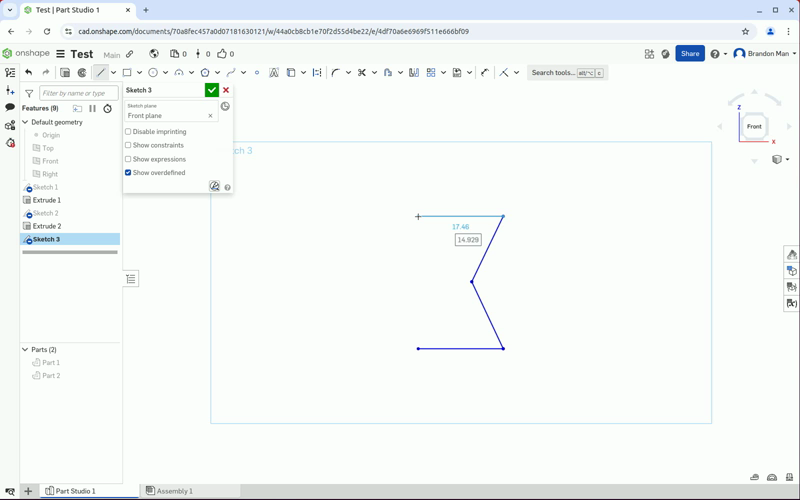
key_up(shift)
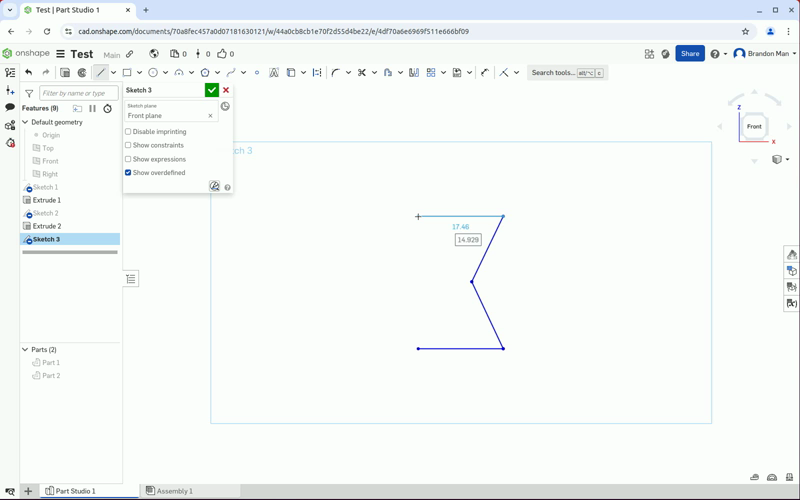
key_down(shift)
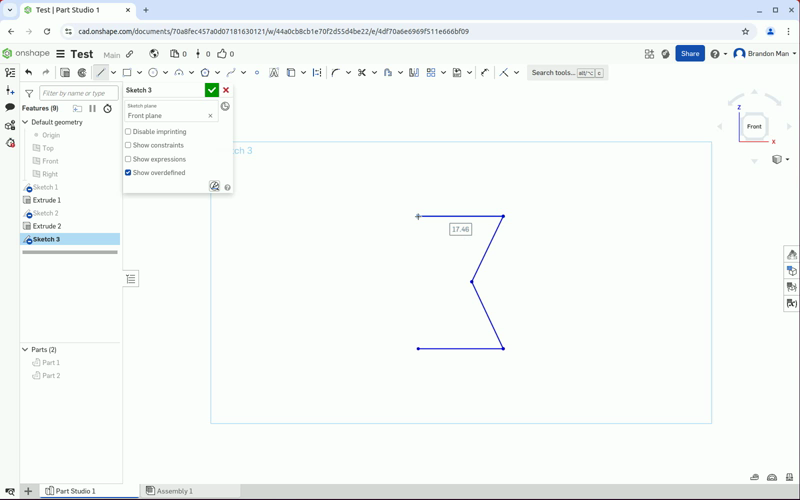
mouse_move(450, 281)
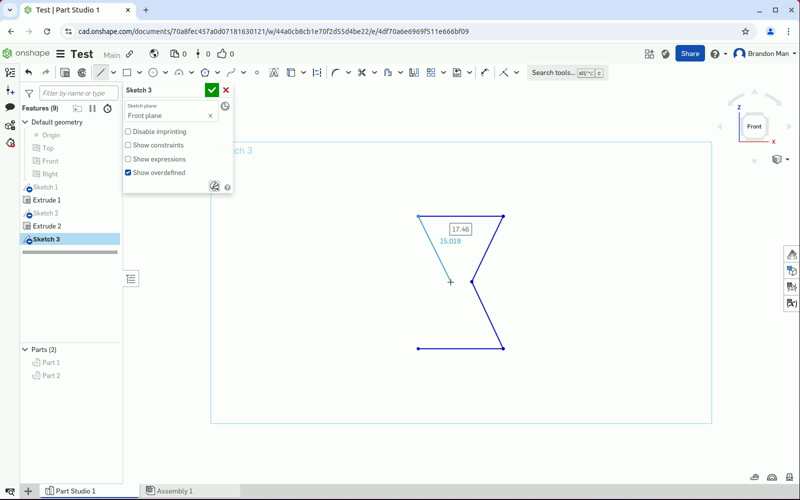
click(450, 281)
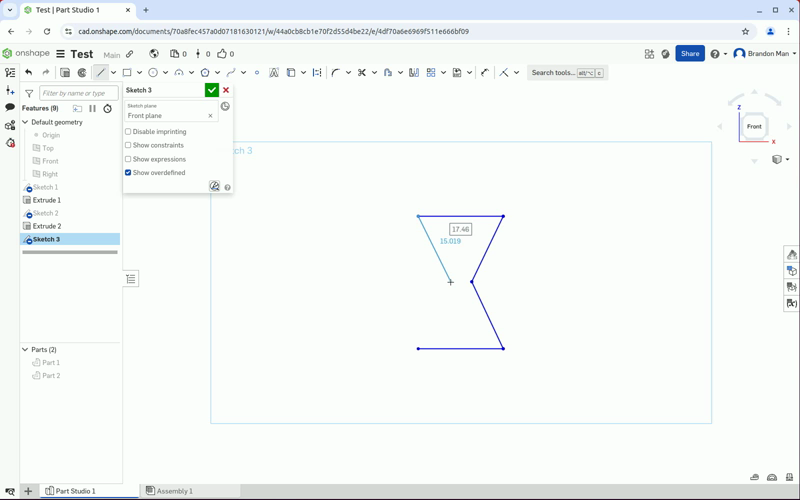
key_up(shift)
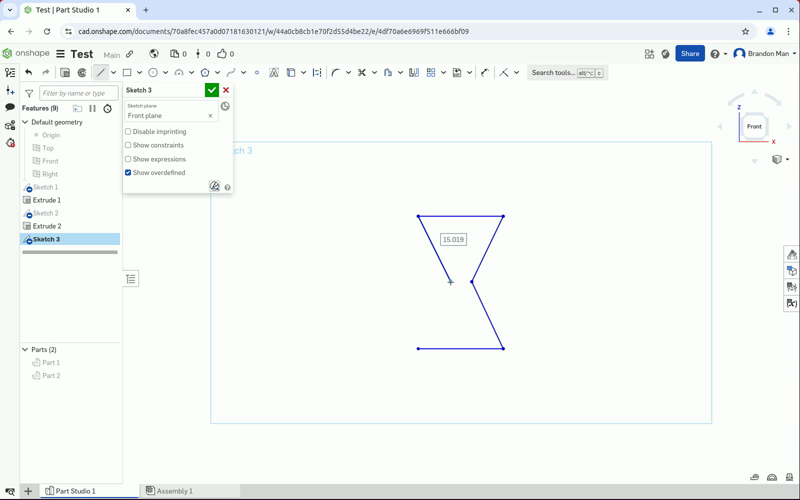
key_down(shift)
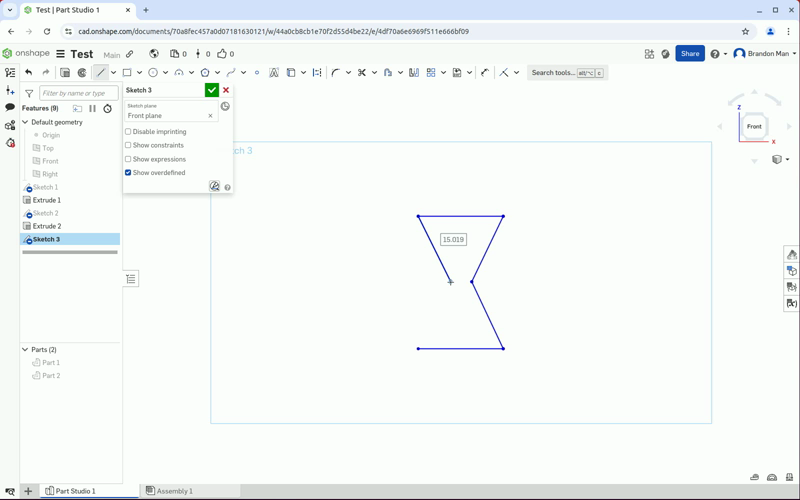
mouse_move(418, 348)
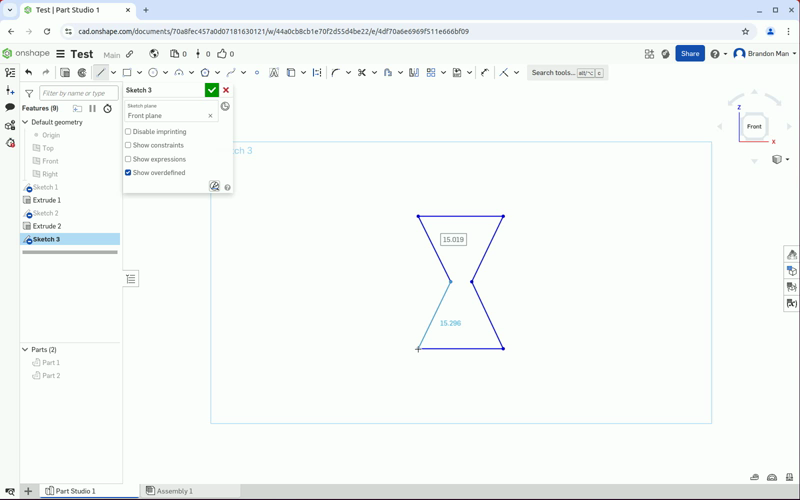
key_up(shift)
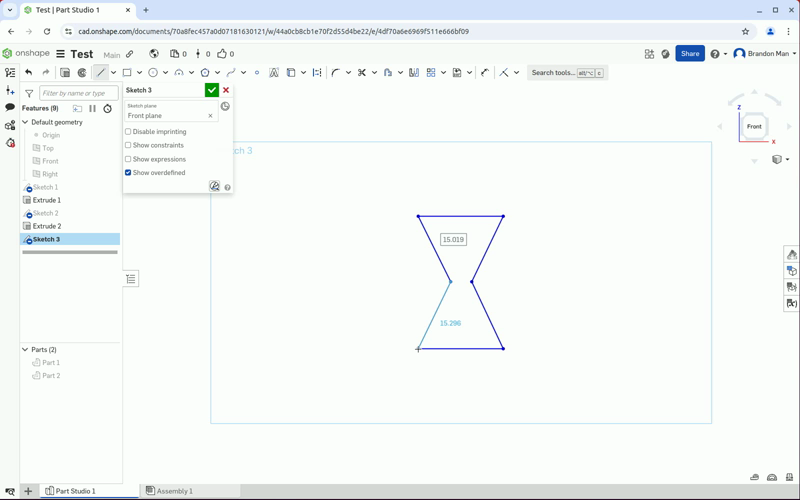
click(418, 348)
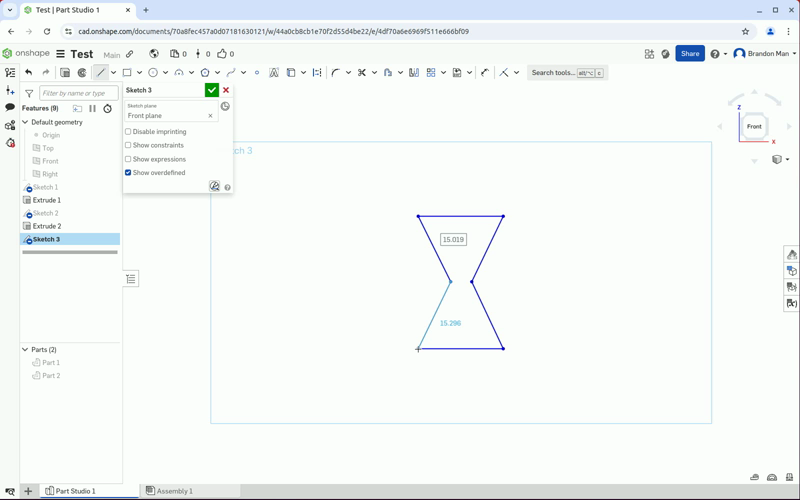
key(esc)
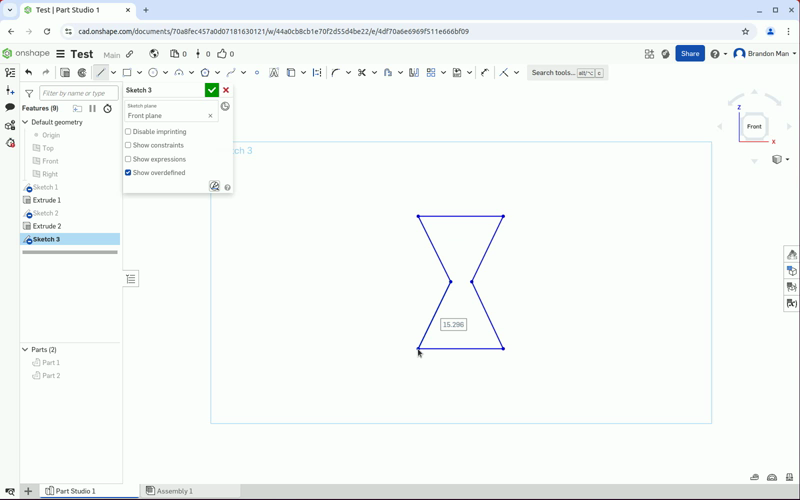
mouse_move(448, 328)
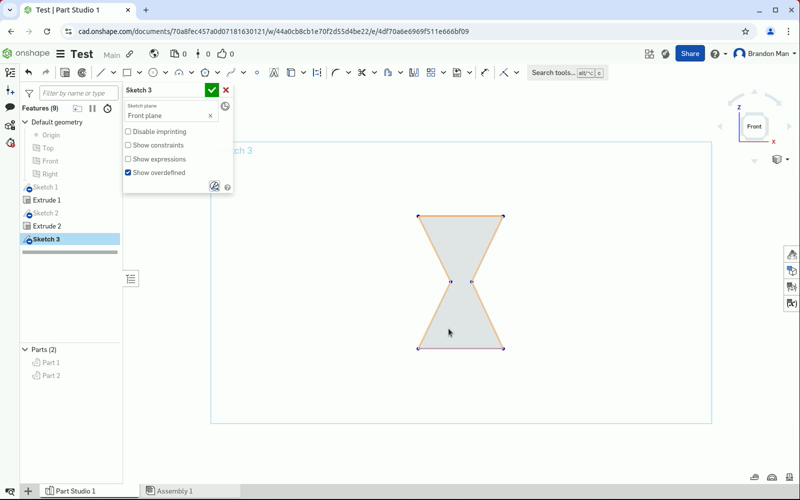
click(448, 328)
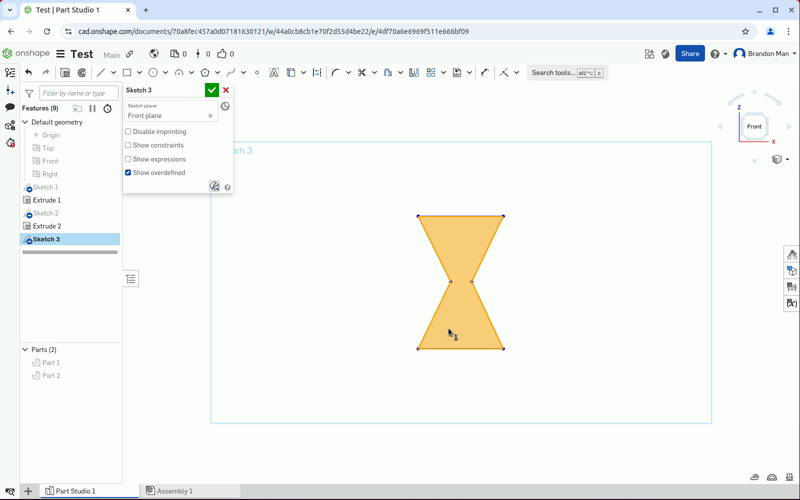
mouse_move(73, 352)
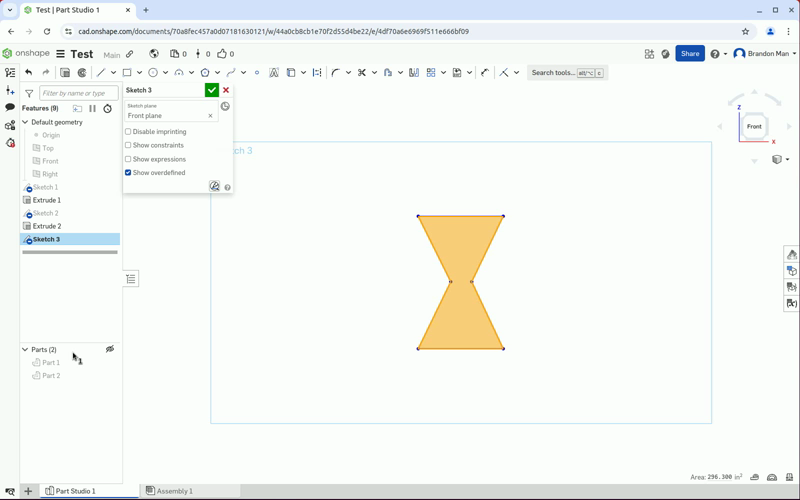
key(shift+y)
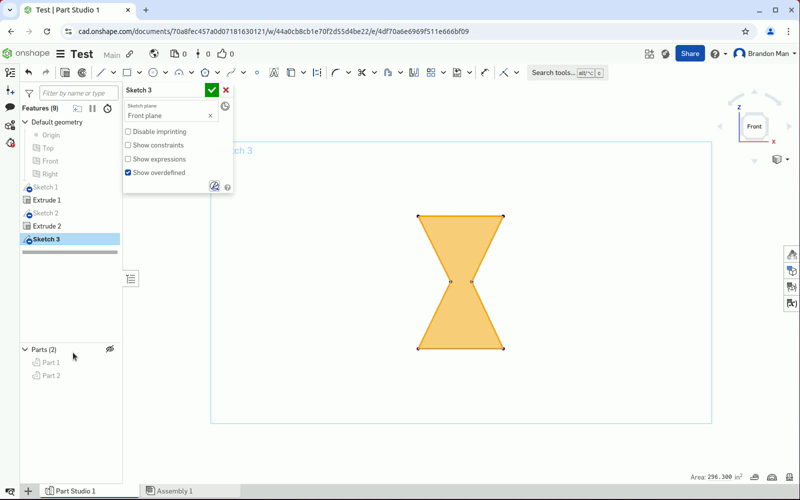
key(shift+e)
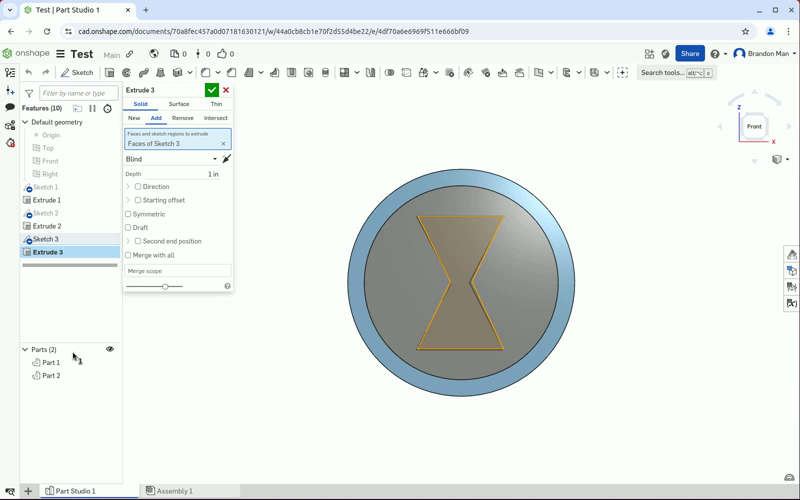
mouse_move(143, 106)
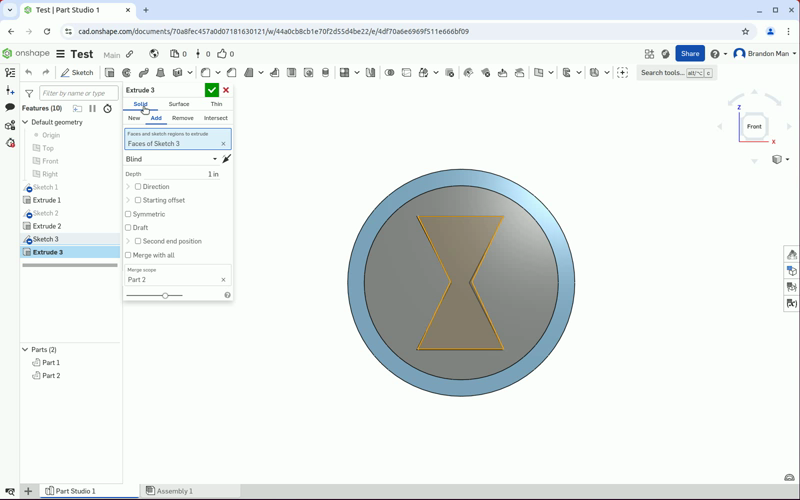
click(143, 106)
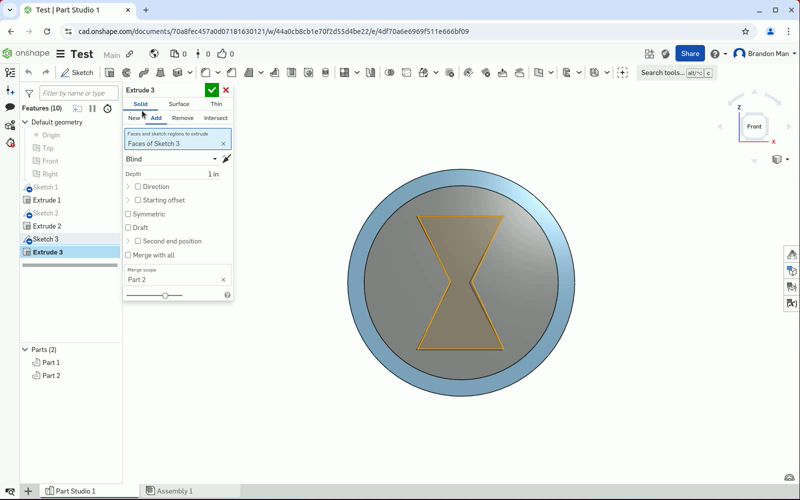
mouse_move(137, 120)
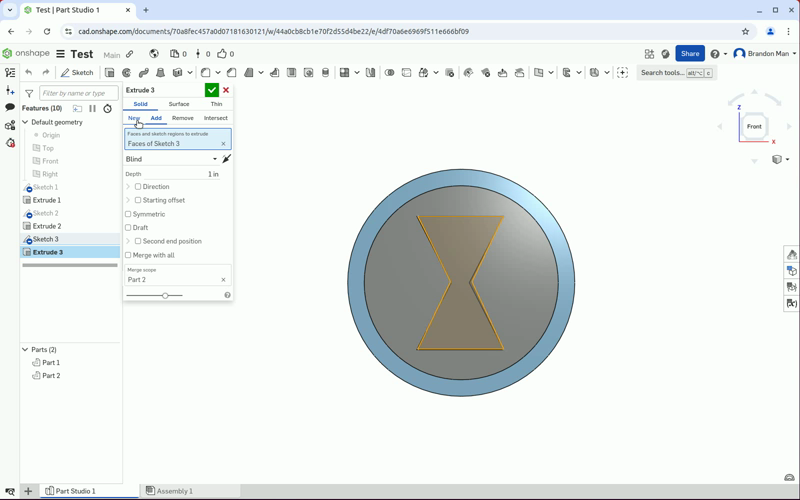
click(137, 120)
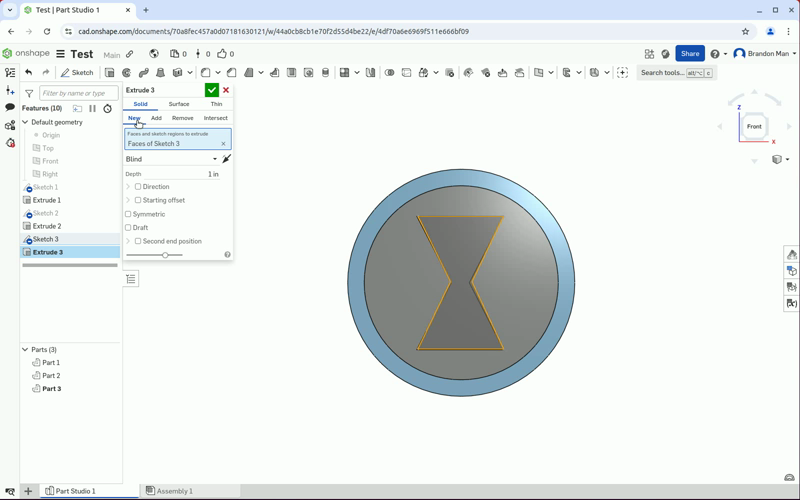
key(tab, 4)
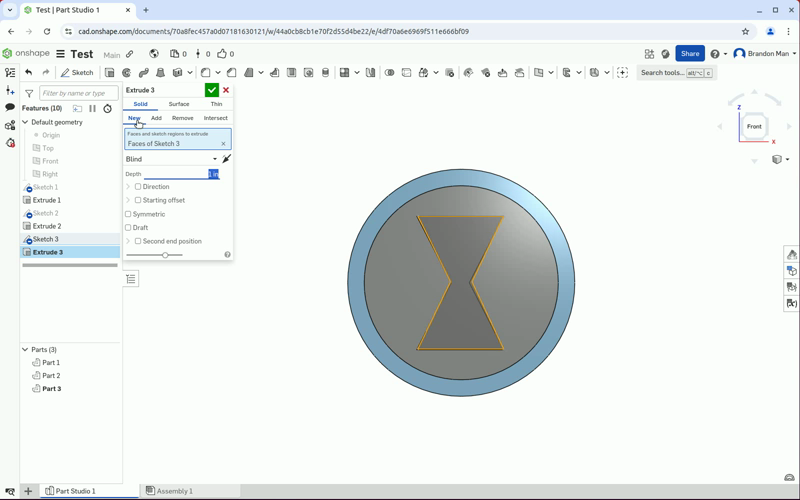
text(5.055)
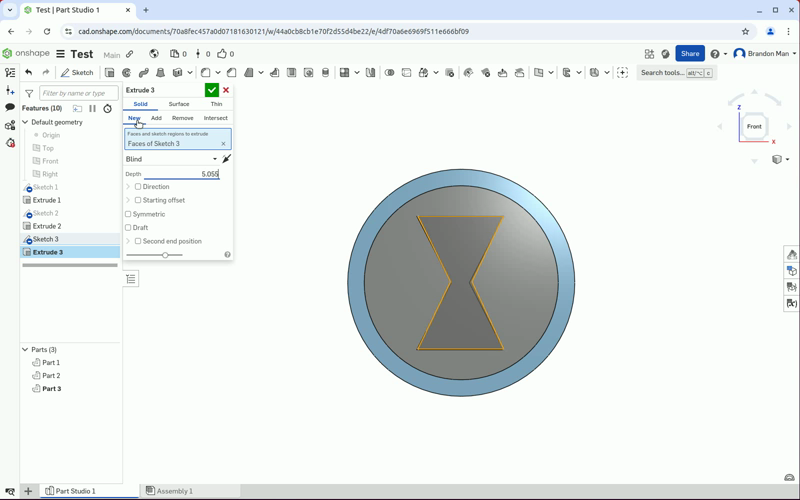
key(enter)
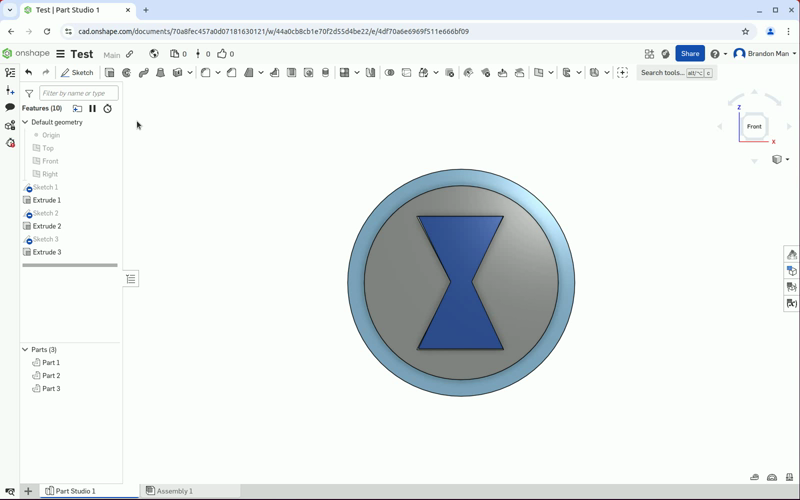
key(shift+h)
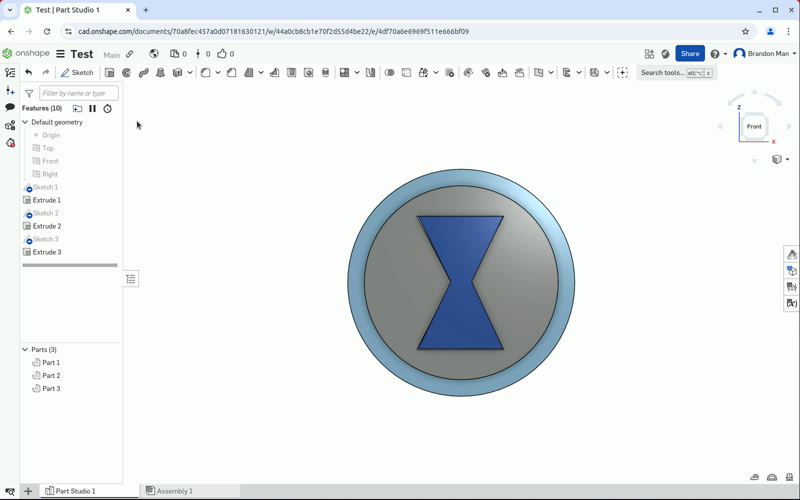
key(shift+h)
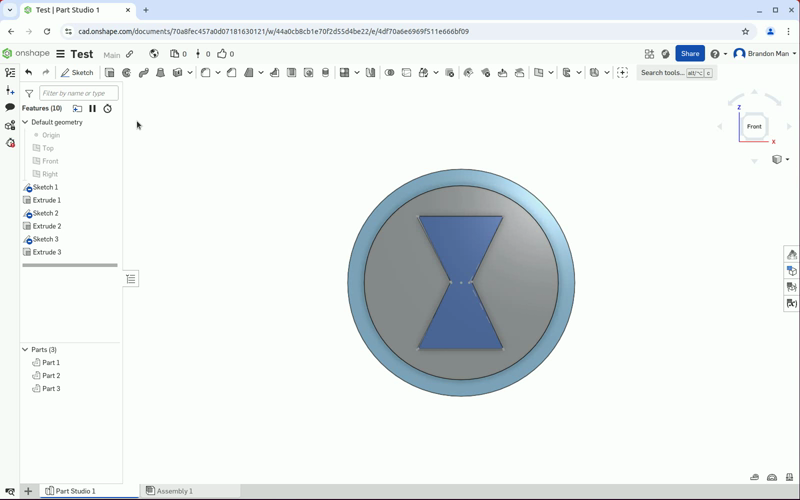
key(shift+7)
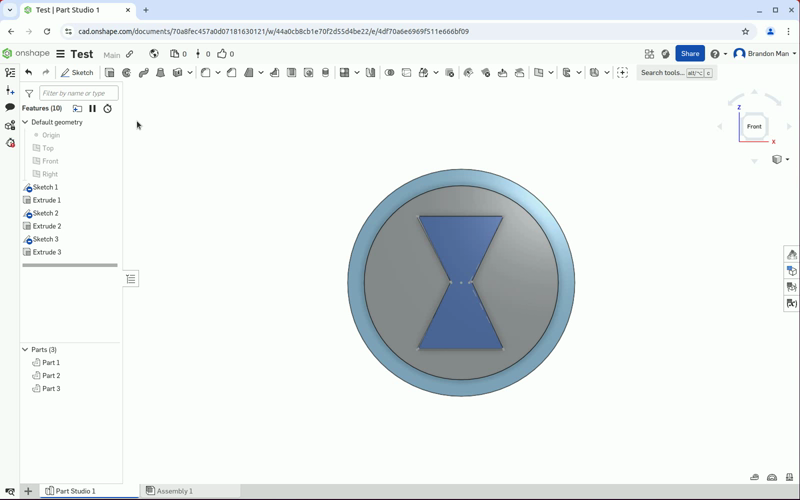
key(left, 2)
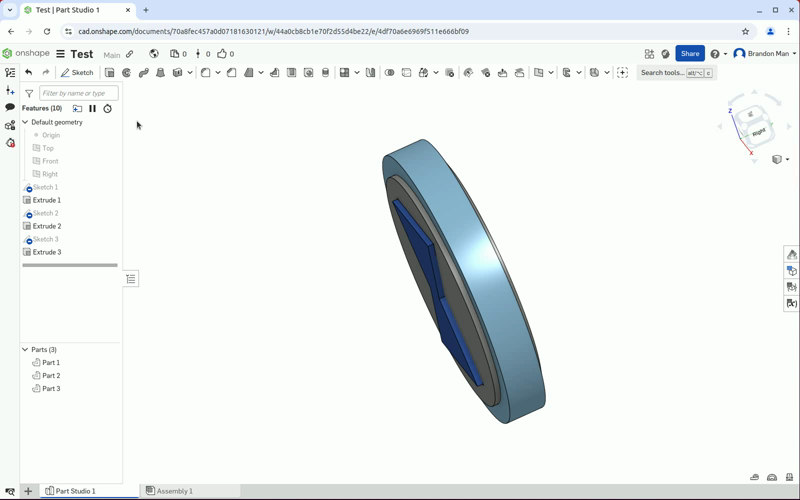
key(down, 2)
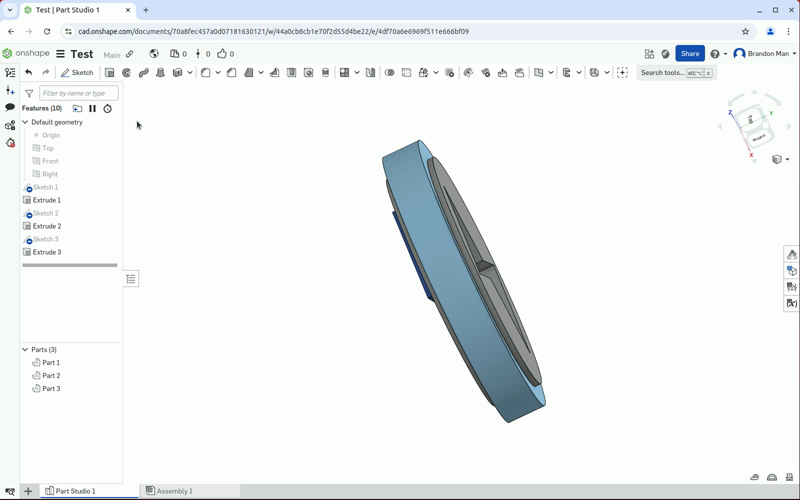
key(up, 2)
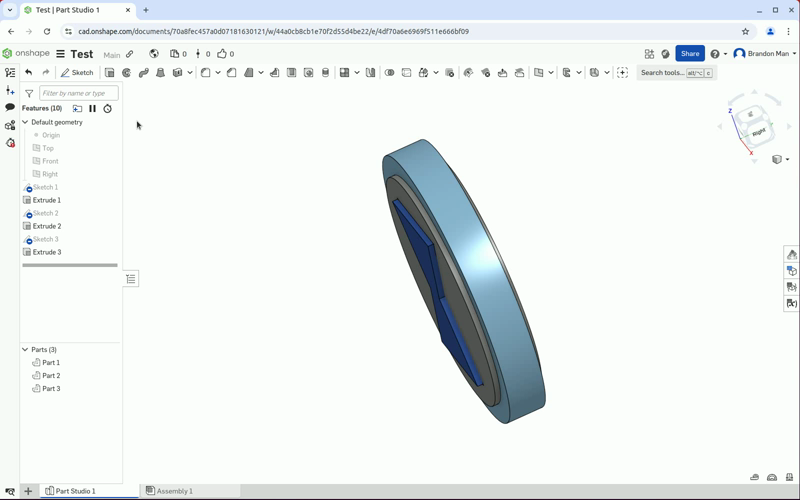
key(right, 2)
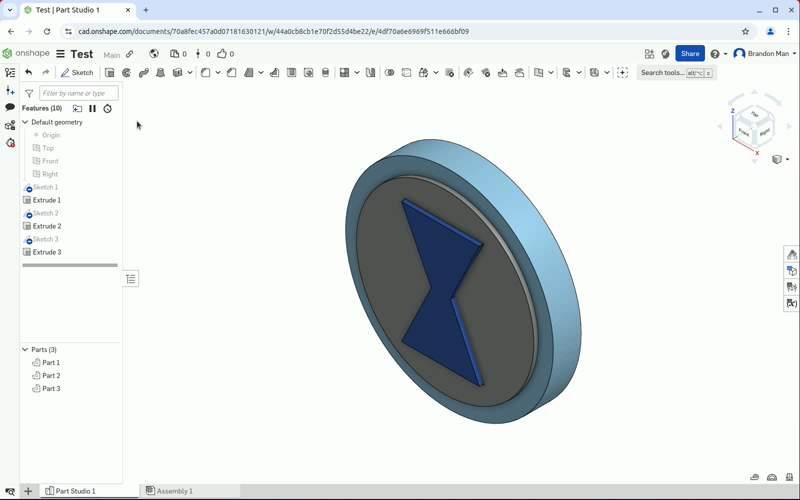
mouse_move(73, 189)
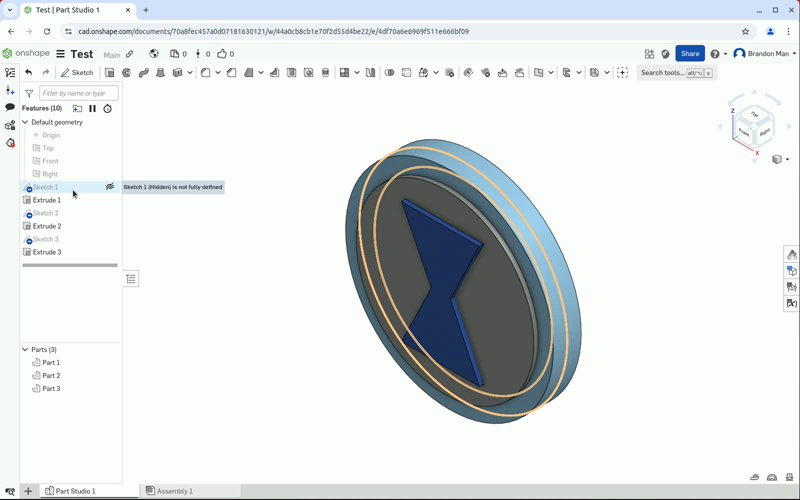
click(73, 189)